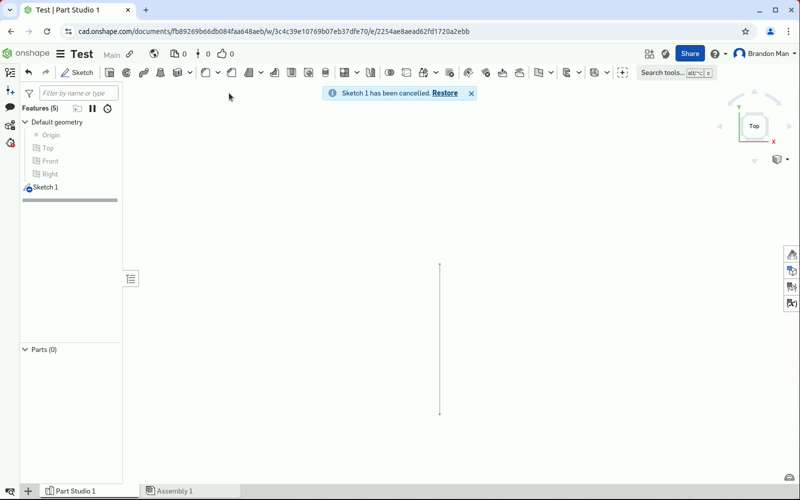
key(shift+h)
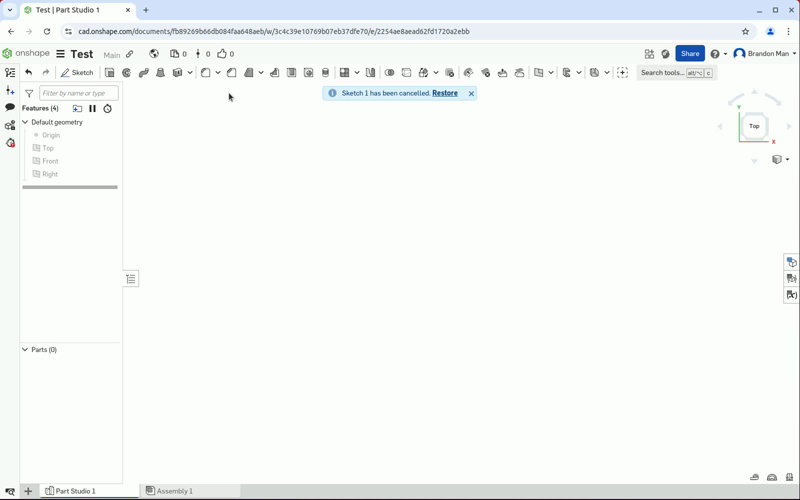
mouse_move(73, 352)
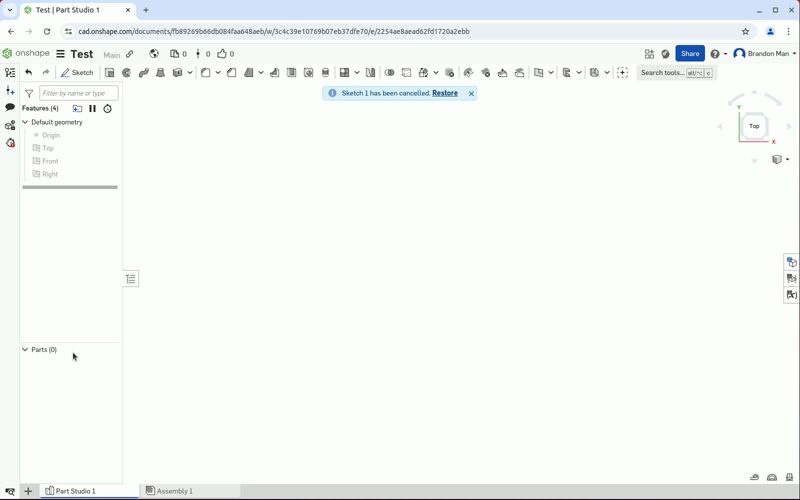
key(y)
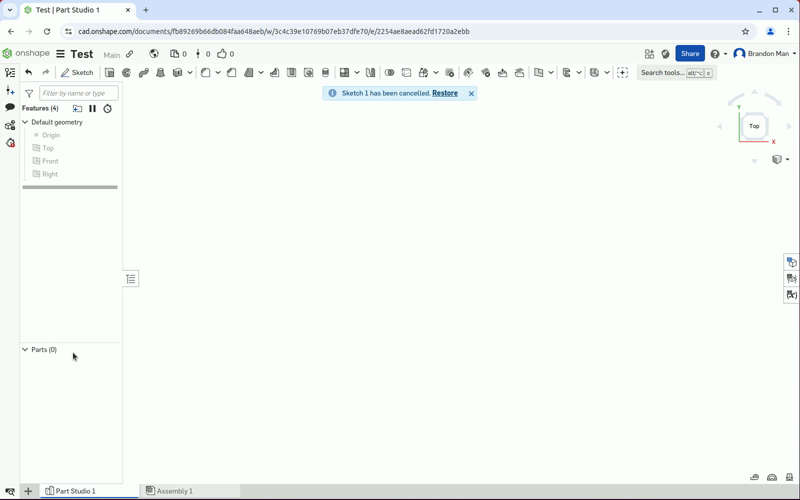
key(shift+p)
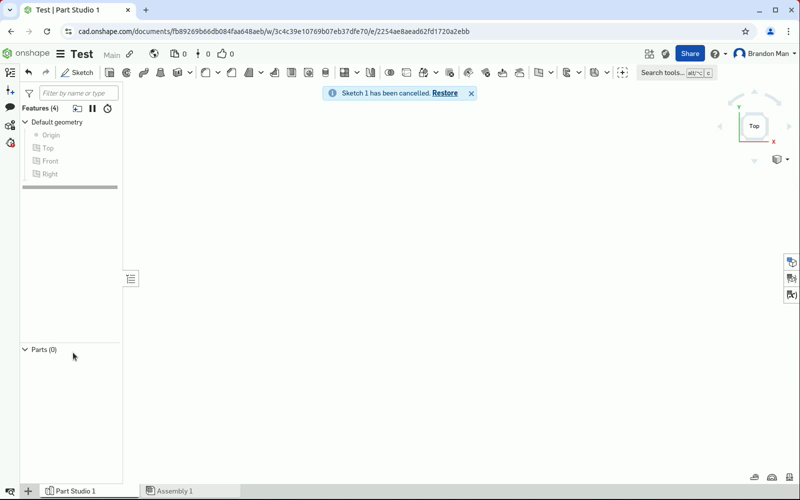
key(space)
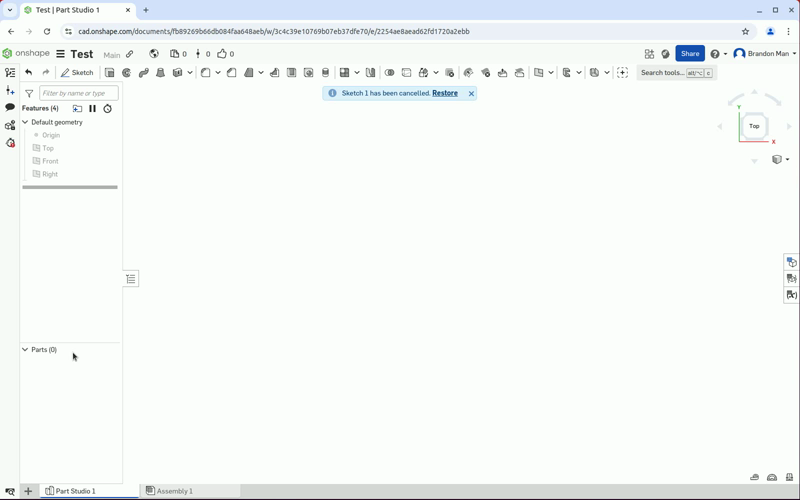
key_down(shift)
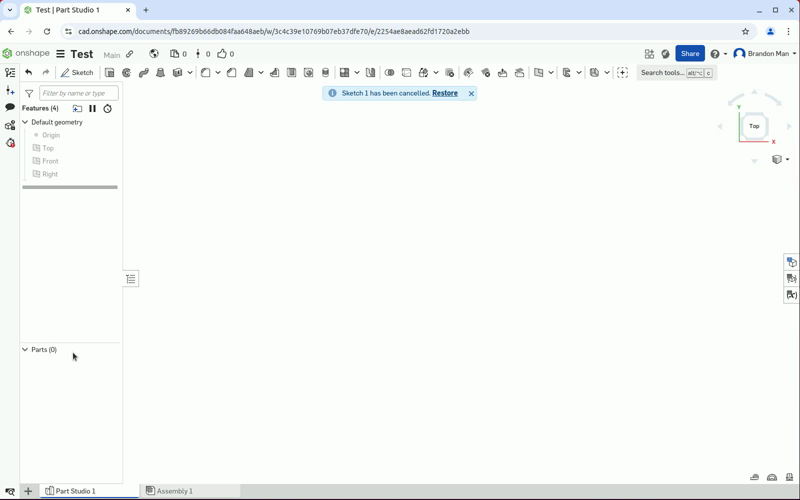
key(up)
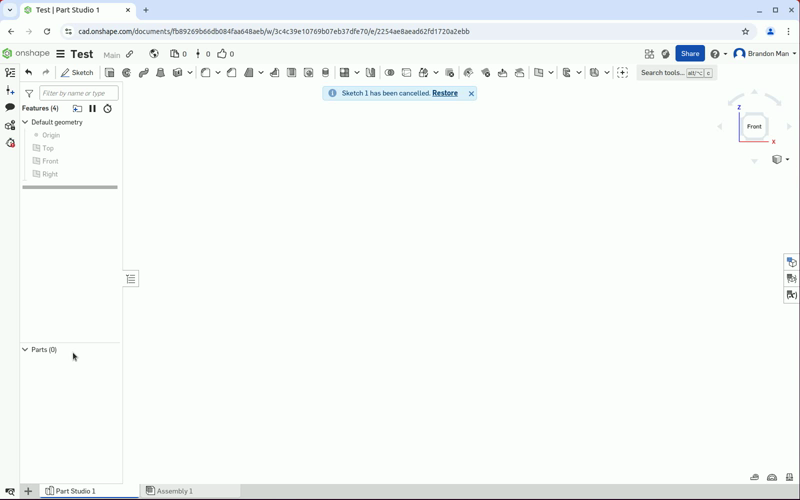
key_up(shift)
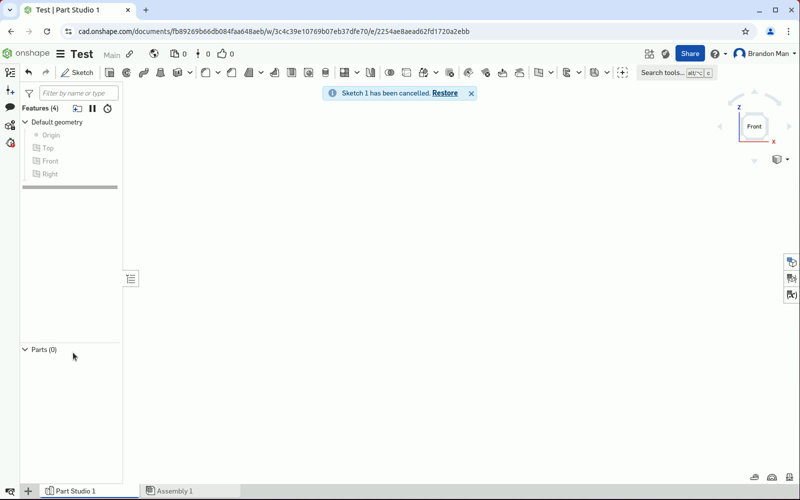
mouse_move(73, 352)
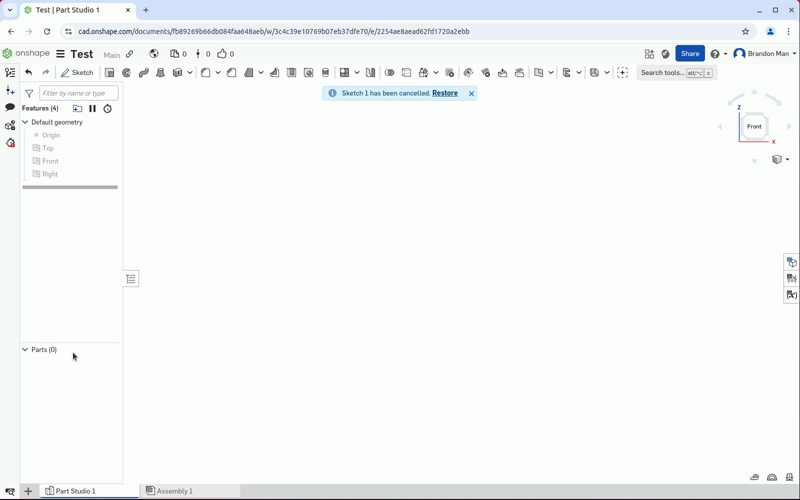
key(shift+y)
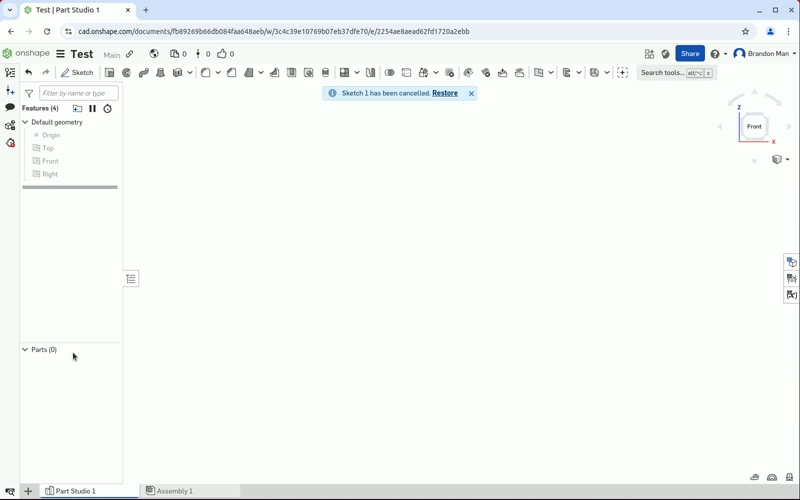
key(shift+s)
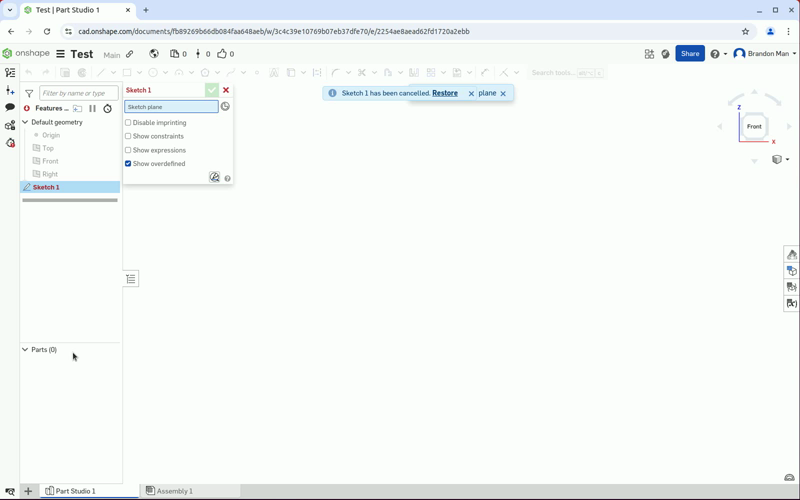
mouse_move(73, 163)
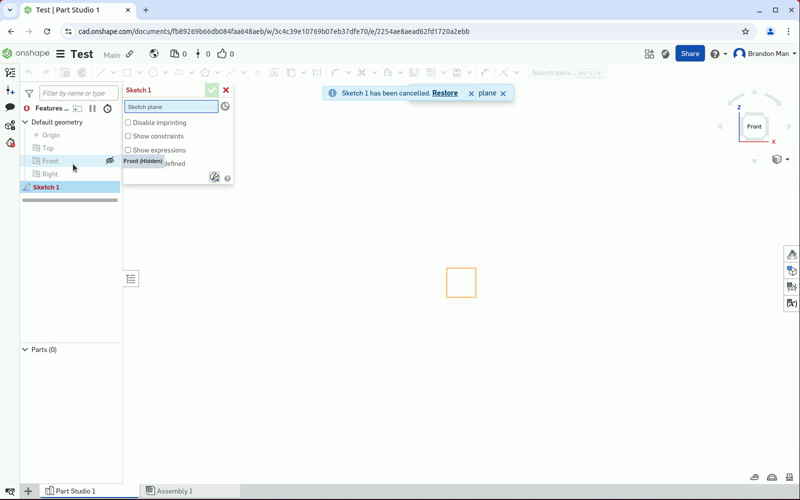
click(73, 163)
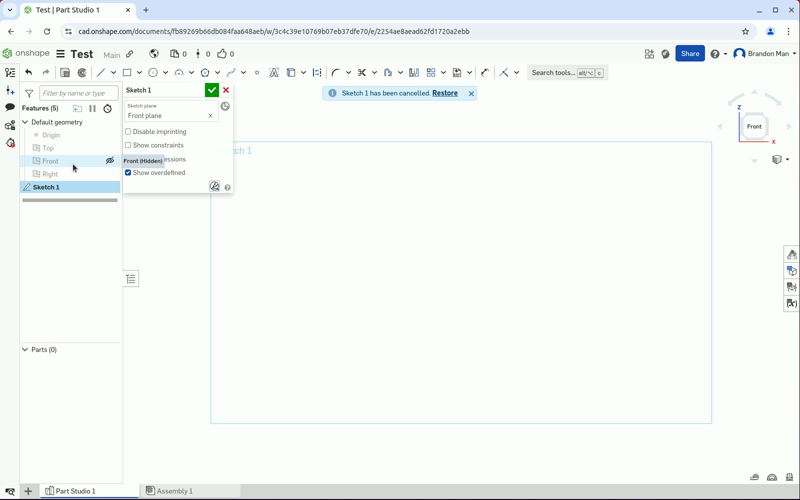
mouse_move(73, 352)
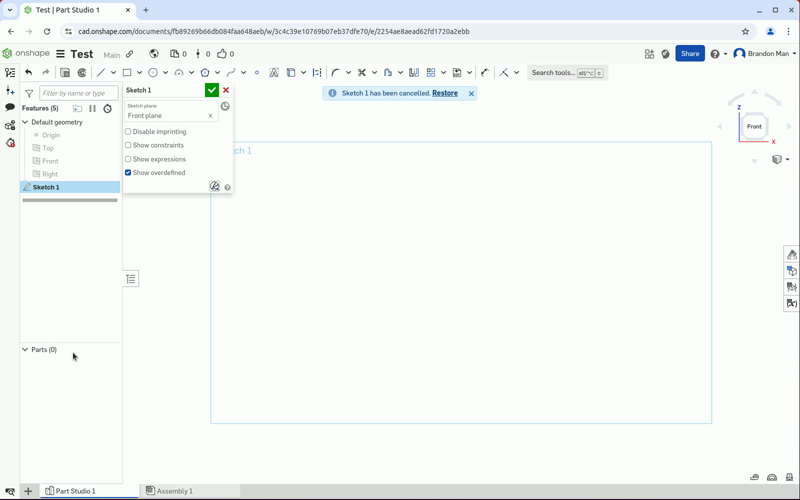
key(y)
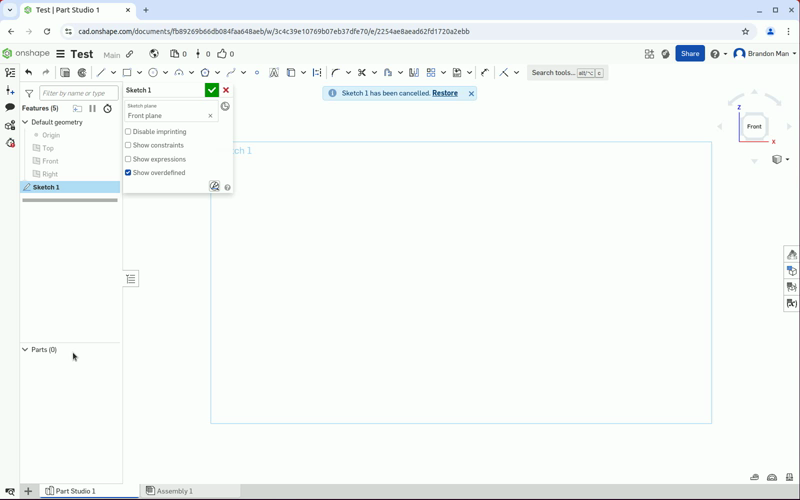
key(c)
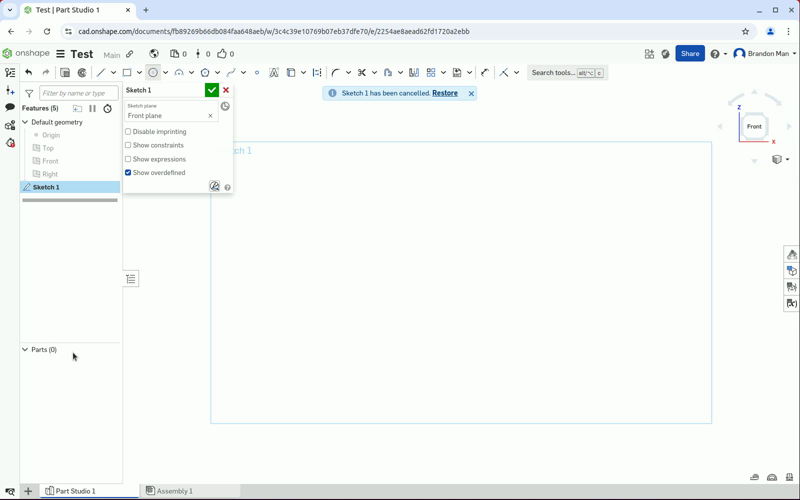
key_down(shift)
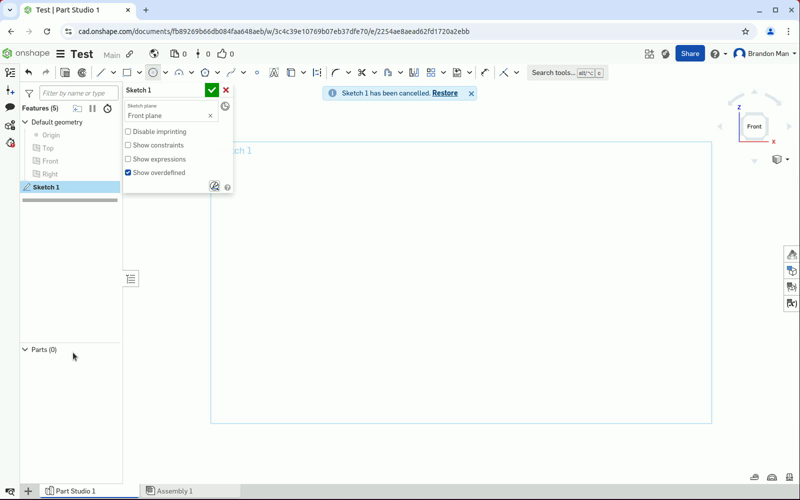
mouse_move(461, 282)
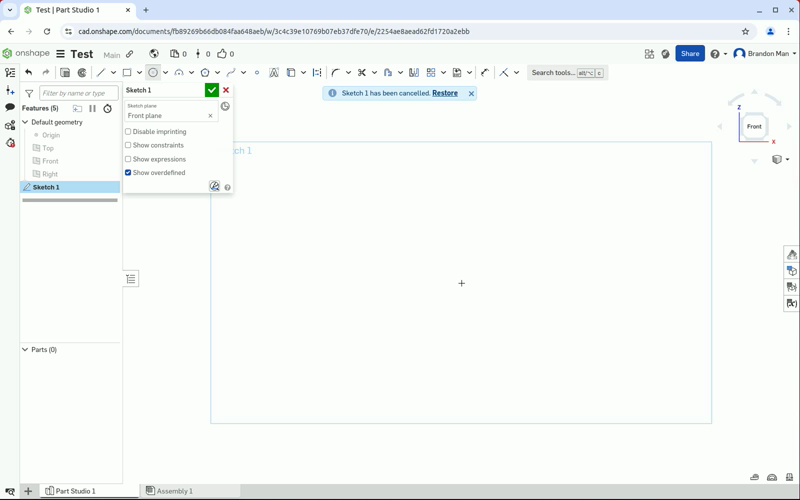
click(461, 282)
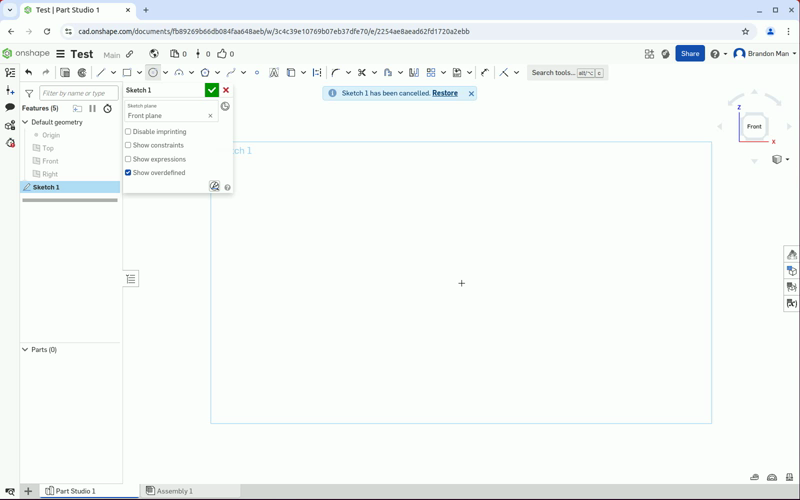
key_up(shift)
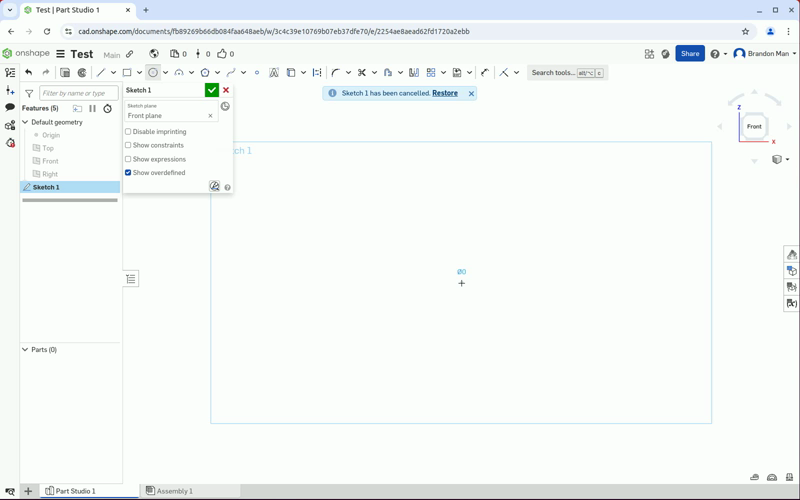
mouse_move(489, 282)
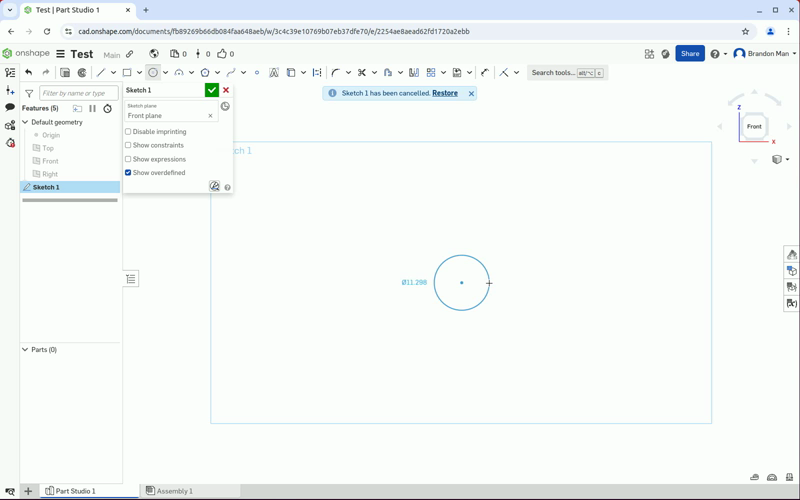
click(489, 282)
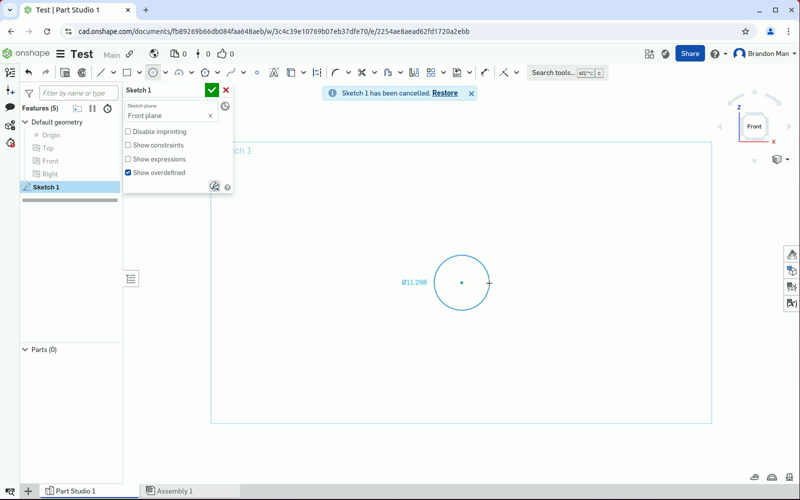
key(esc)
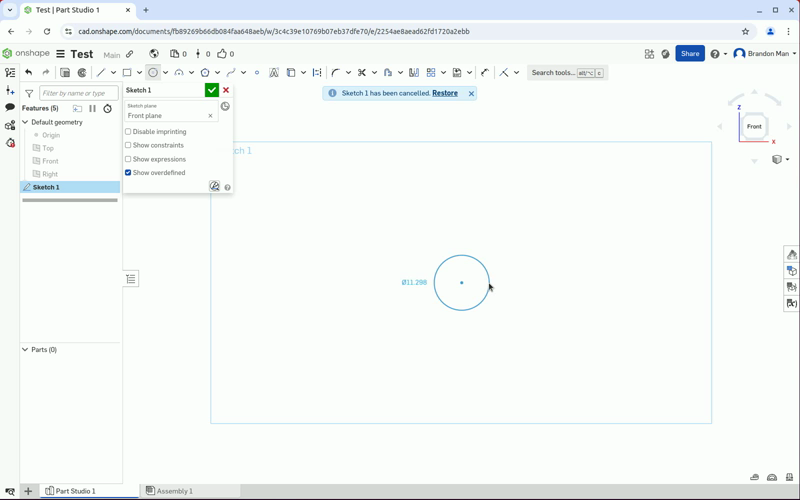
key(c)
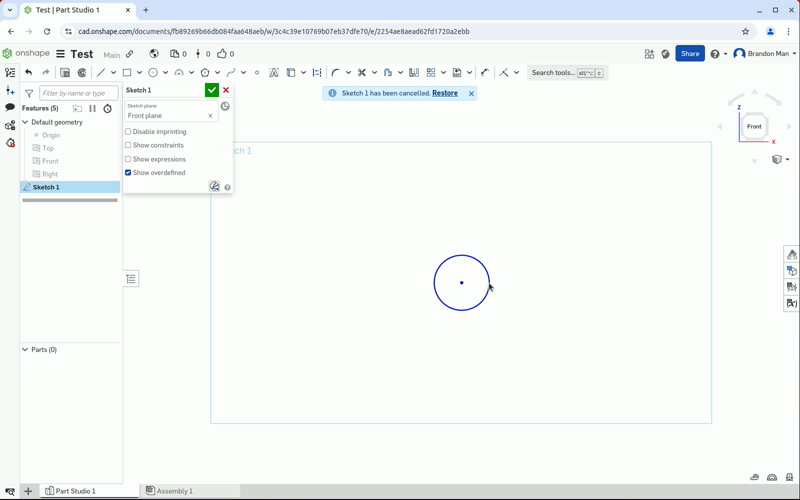
key_down(shift)
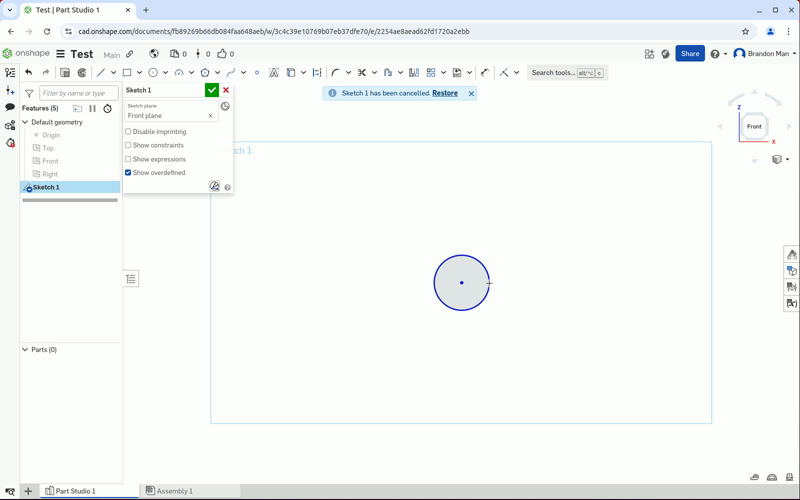
mouse_move(461, 282)
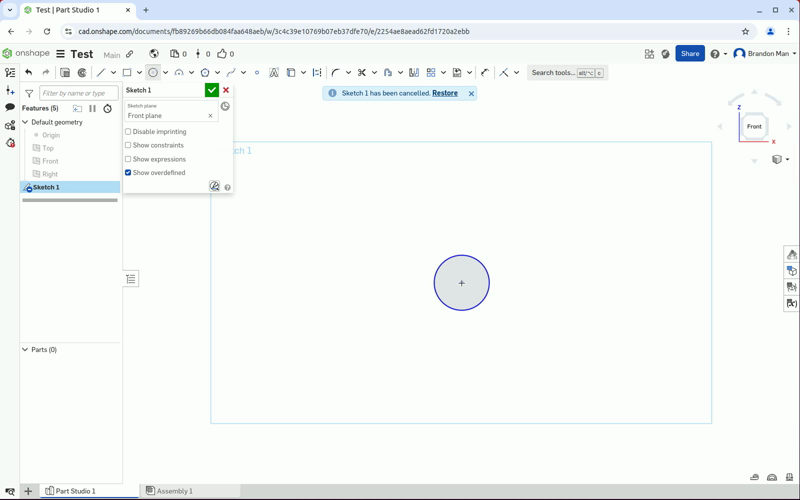
click(461, 282)
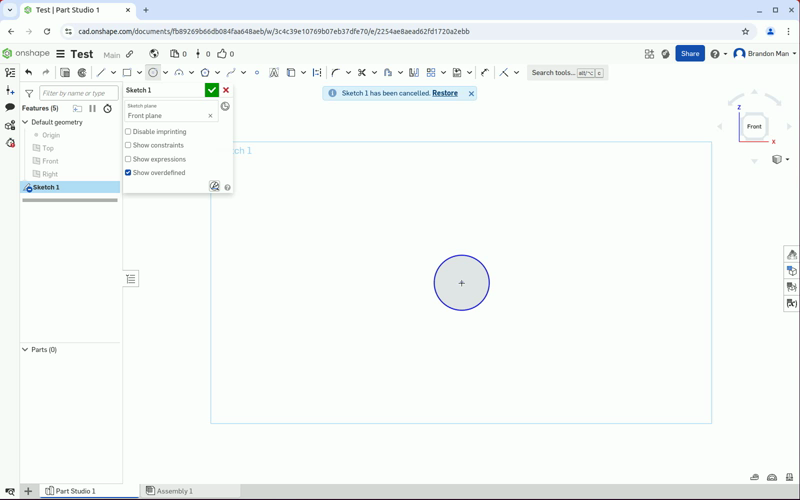
key_up(shift)
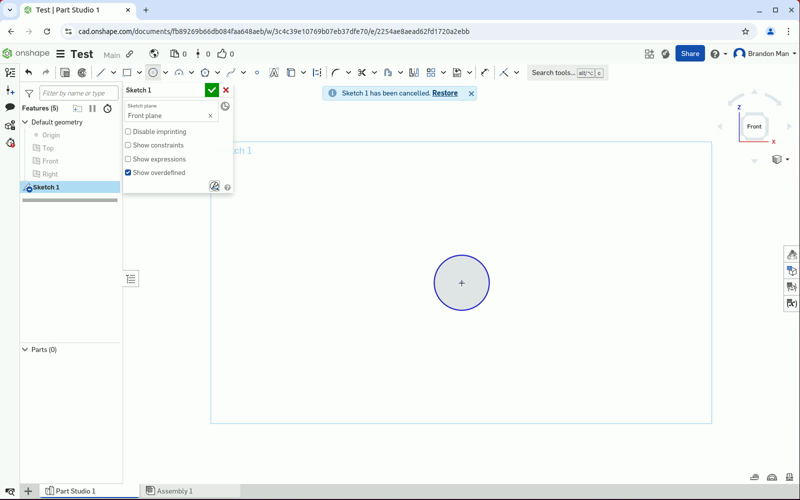
mouse_move(472, 282)
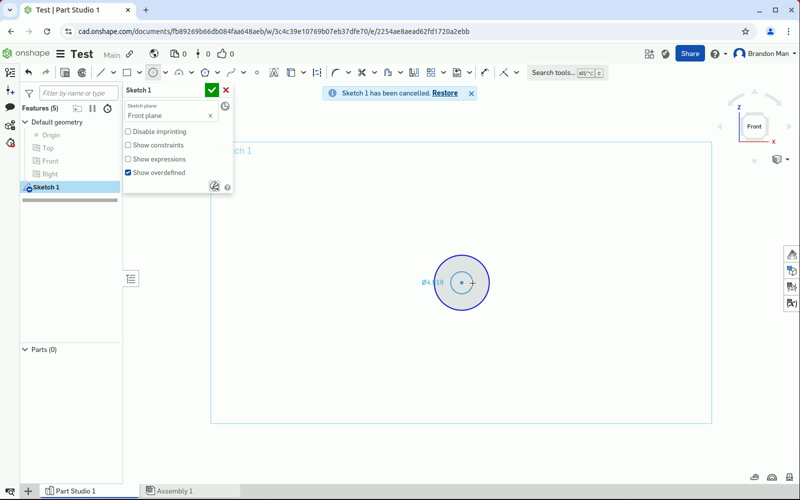
click(472, 282)
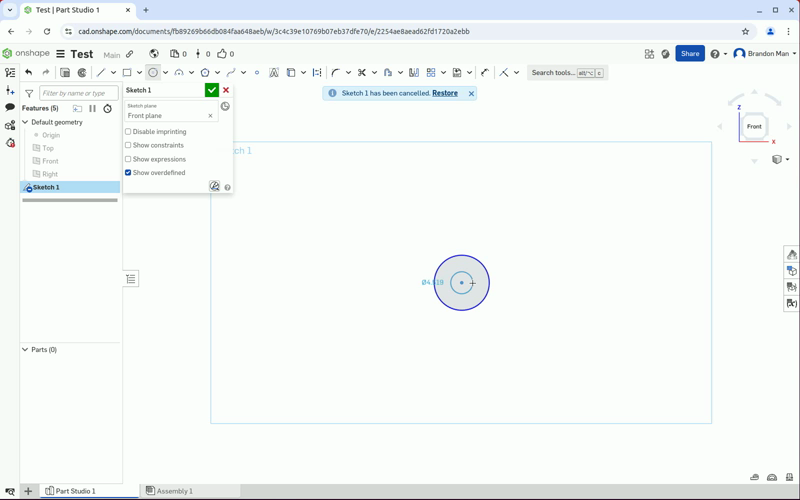
key(esc)
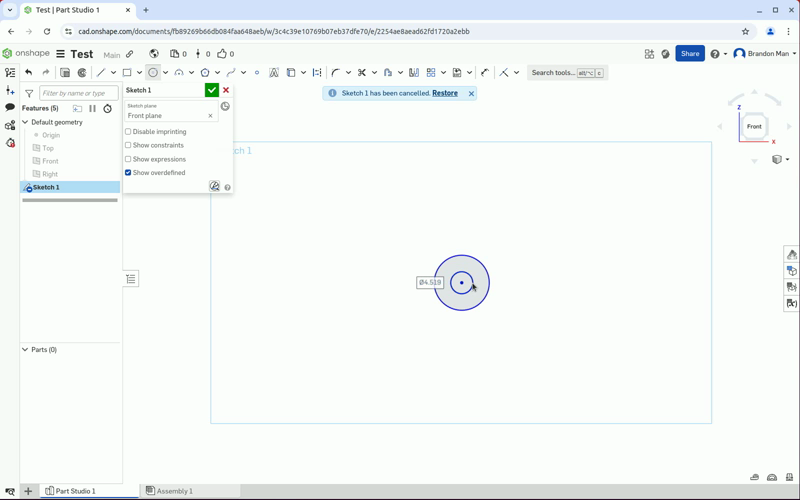
mouse_move(447, 288)
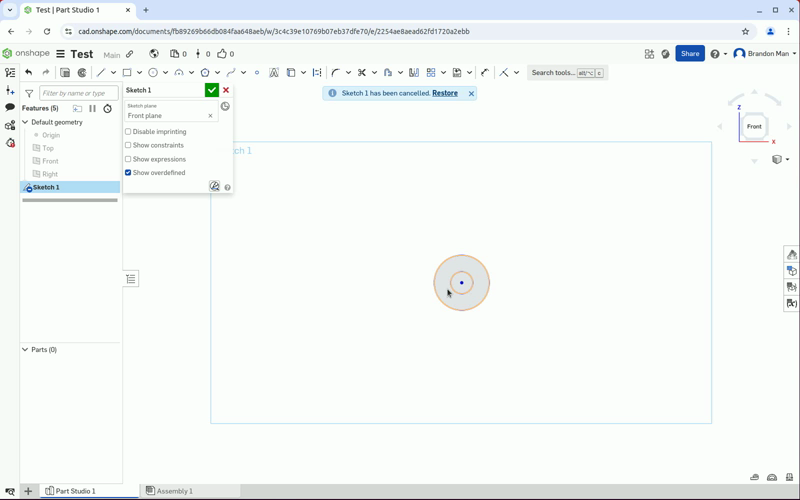
click(447, 288)
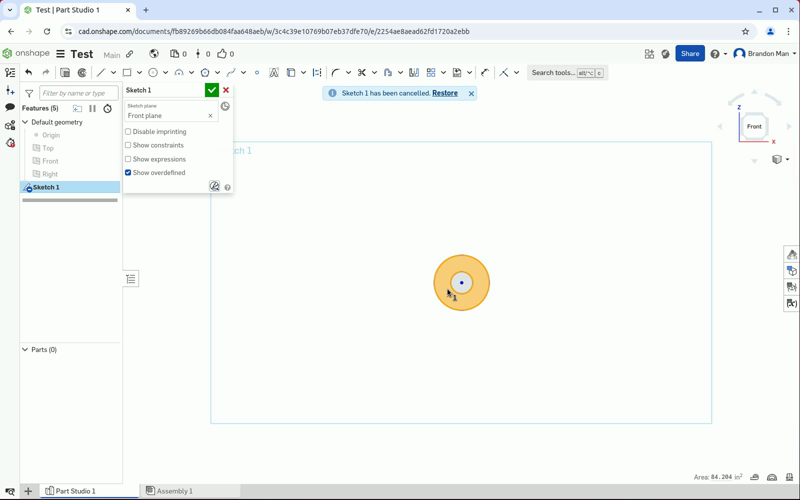
mouse_move(73, 352)
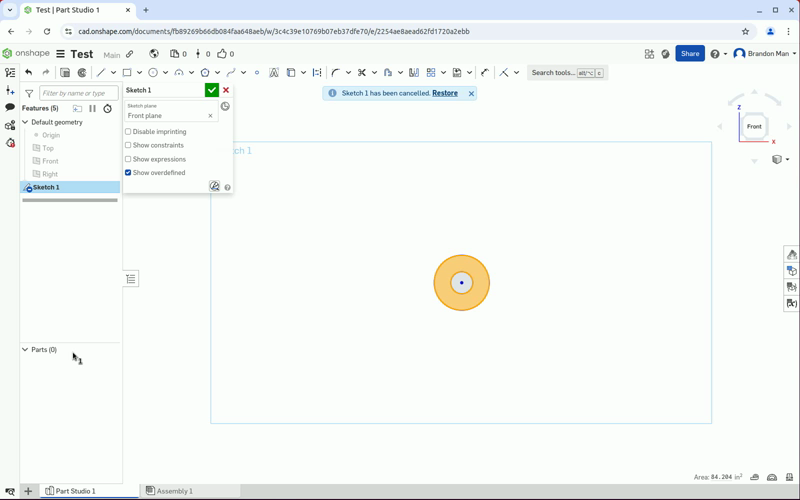
key(shift+y)
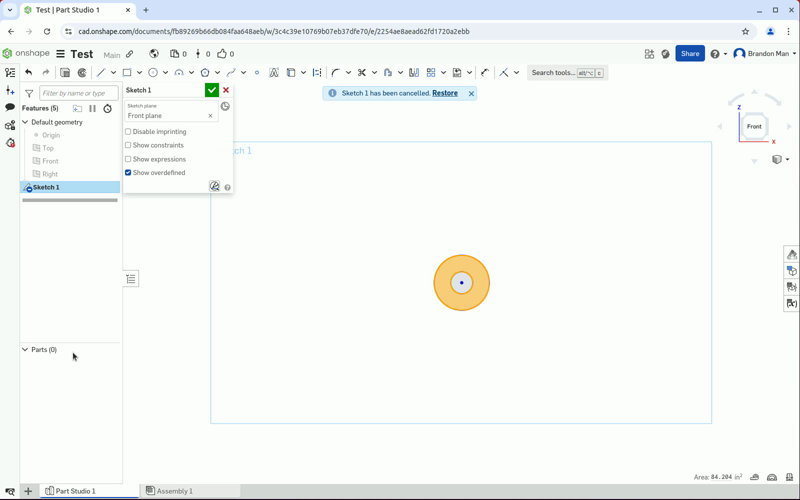
key(shift+e)
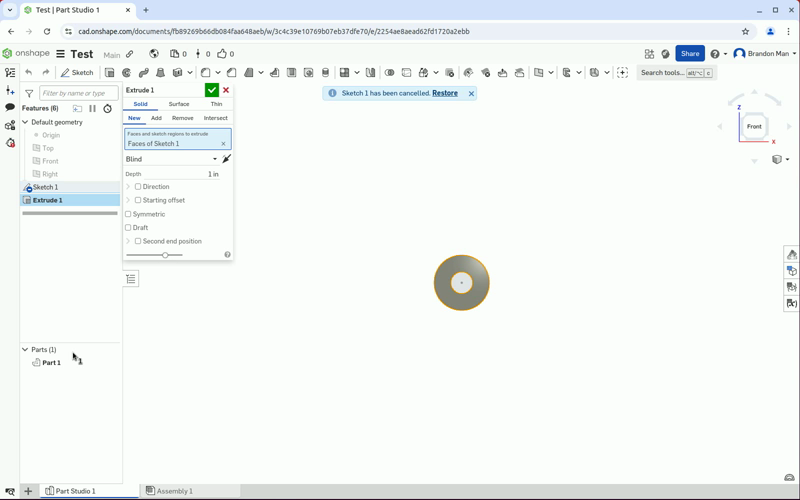
mouse_move(143, 106)
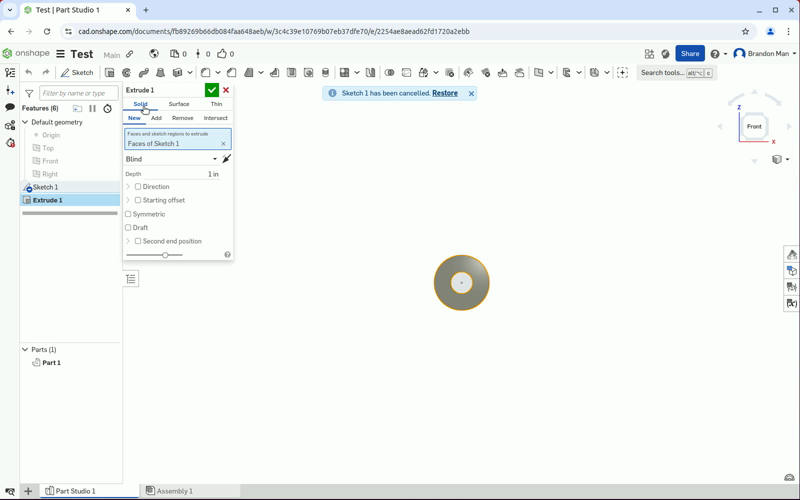
click(143, 106)
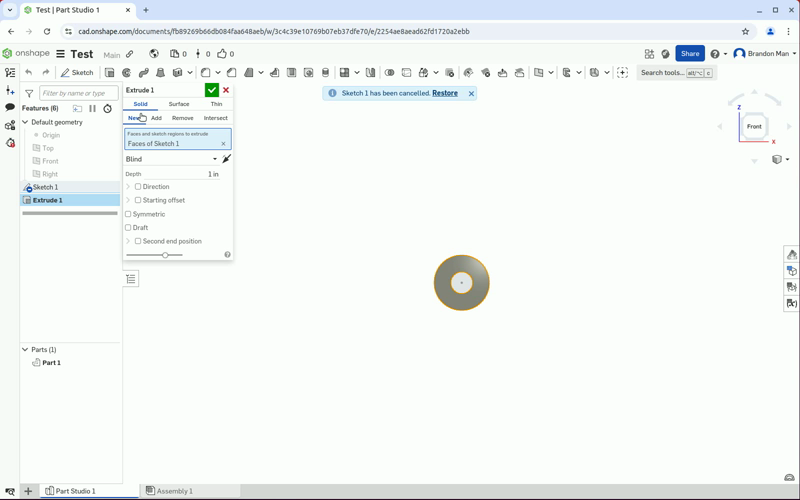
mouse_move(137, 120)
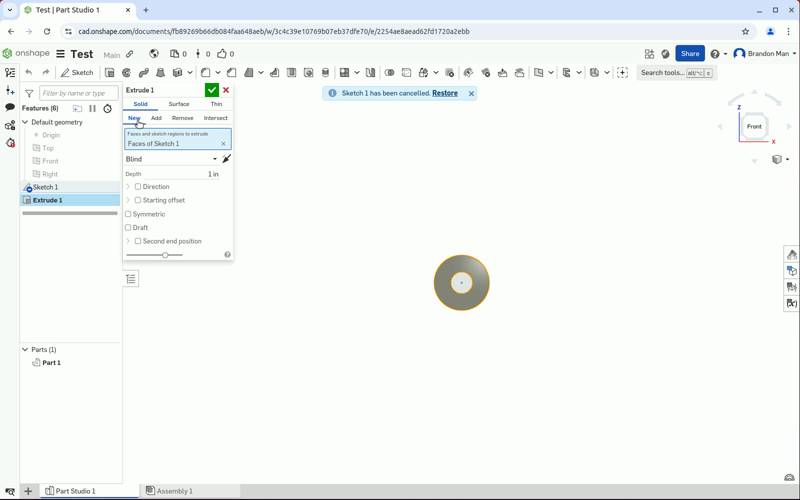
click(137, 120)
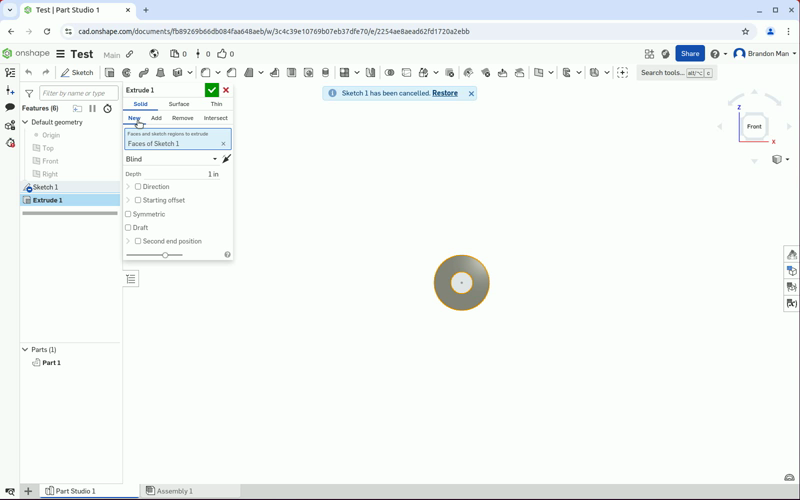
key(tab, 4)
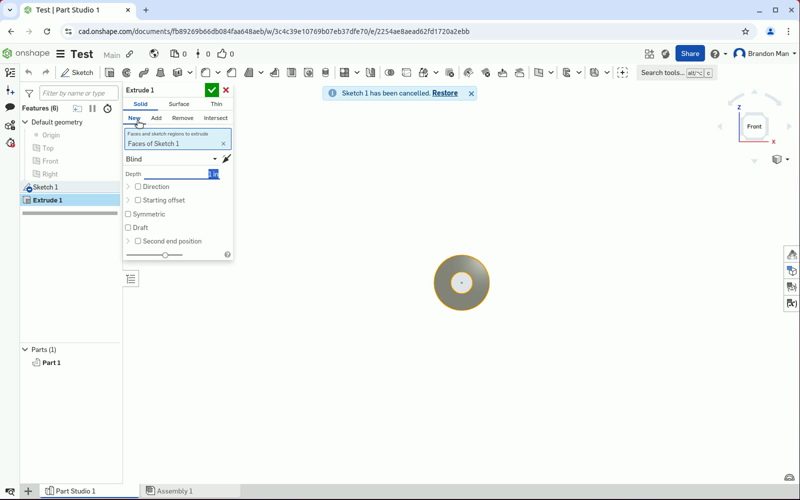
text(5.296)
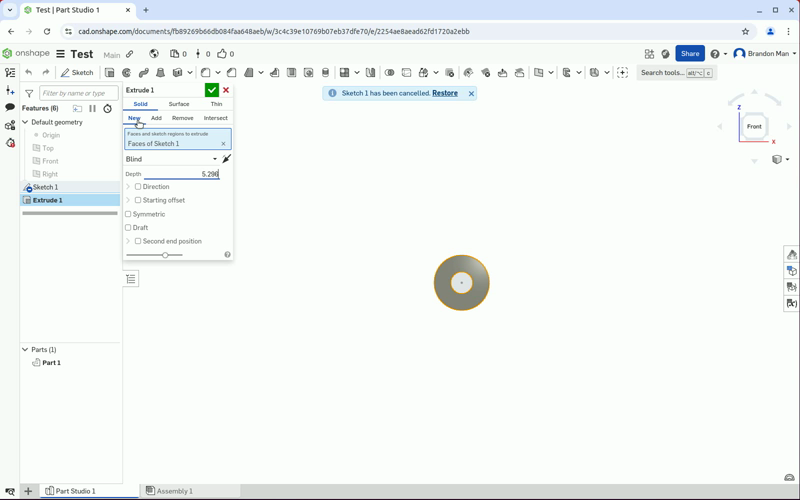
key(enter)
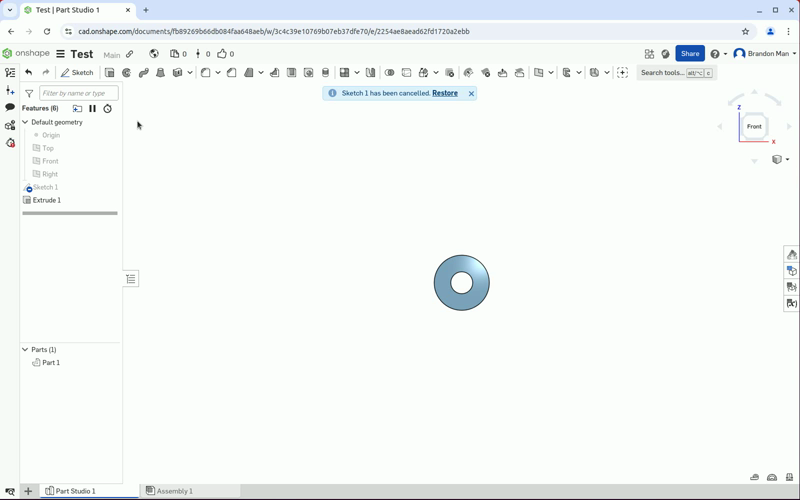
key(shift+h)
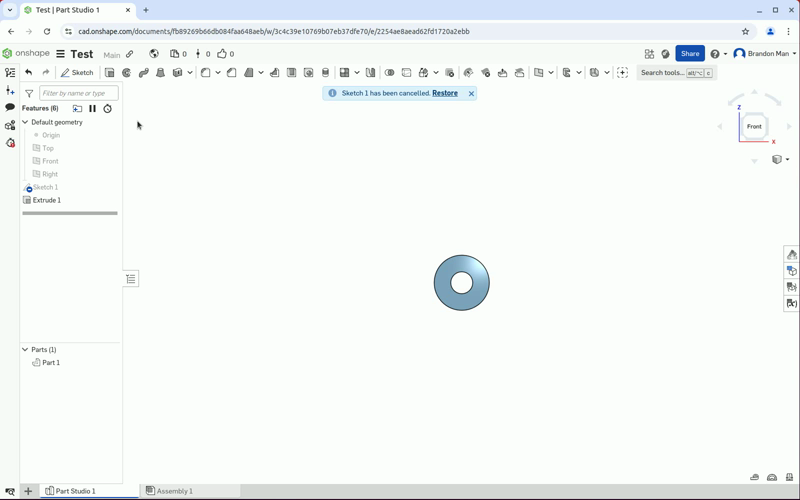
key(shift+h)
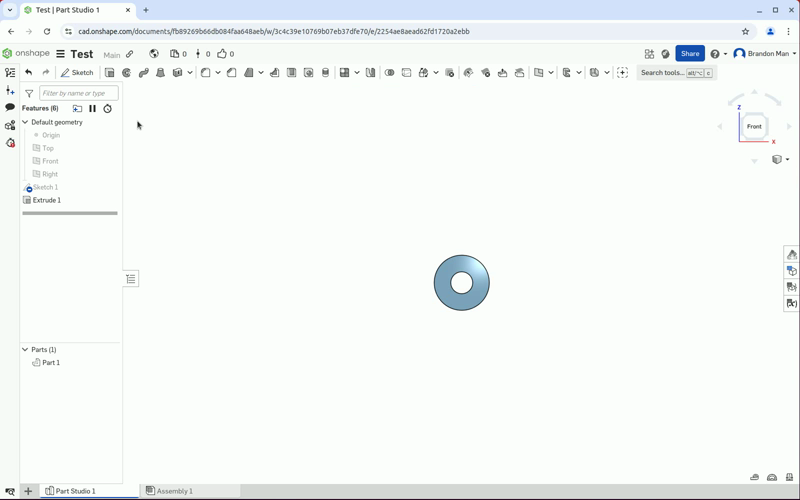
mouse_move(73, 189)
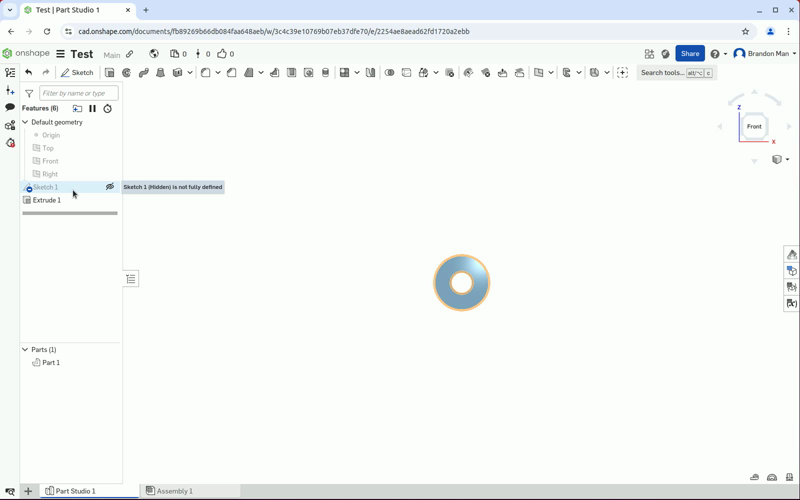
click(73, 189)
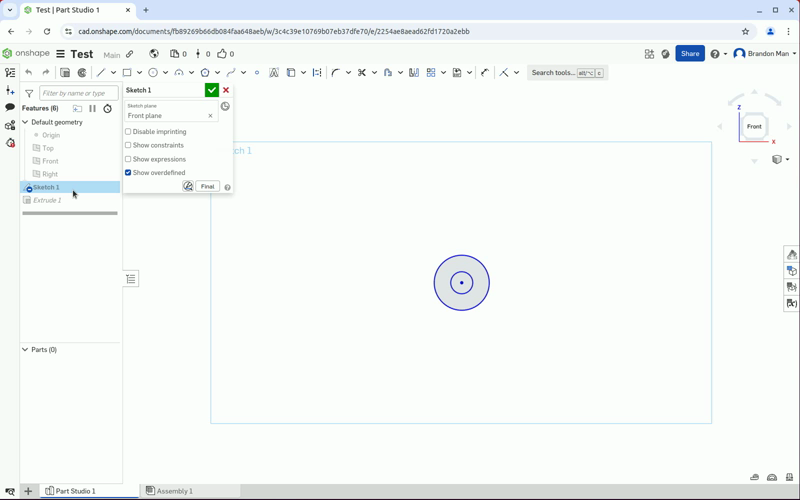
mouse_move(229, 92)
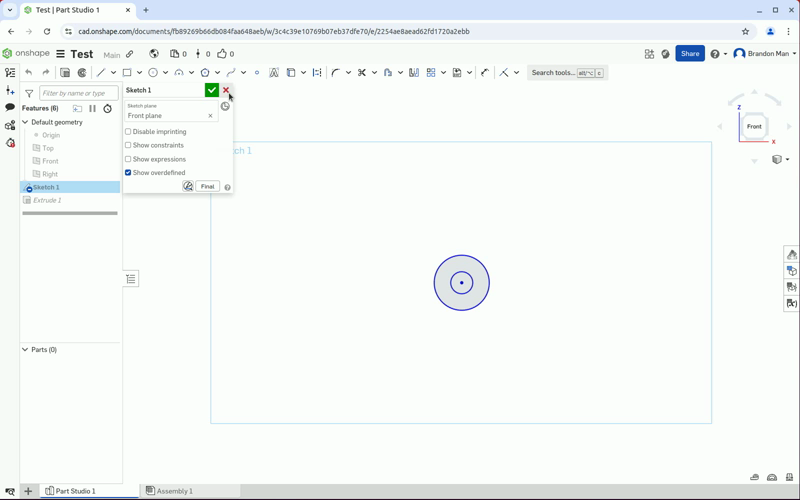
click(229, 92)
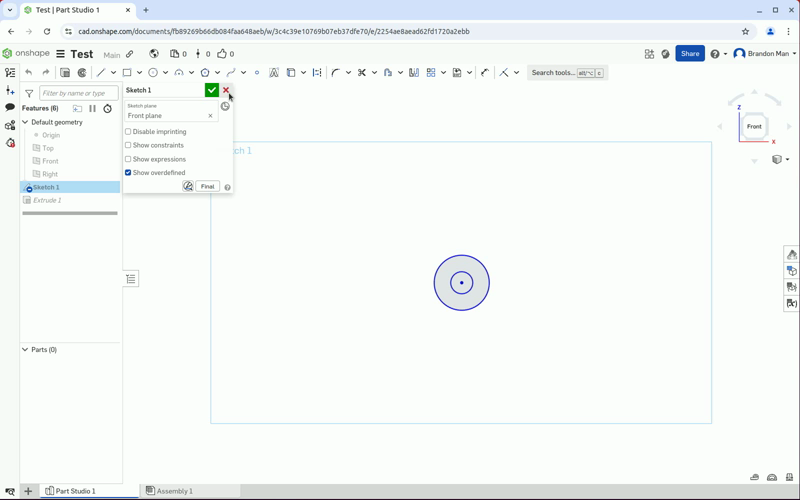
key(shift+s)
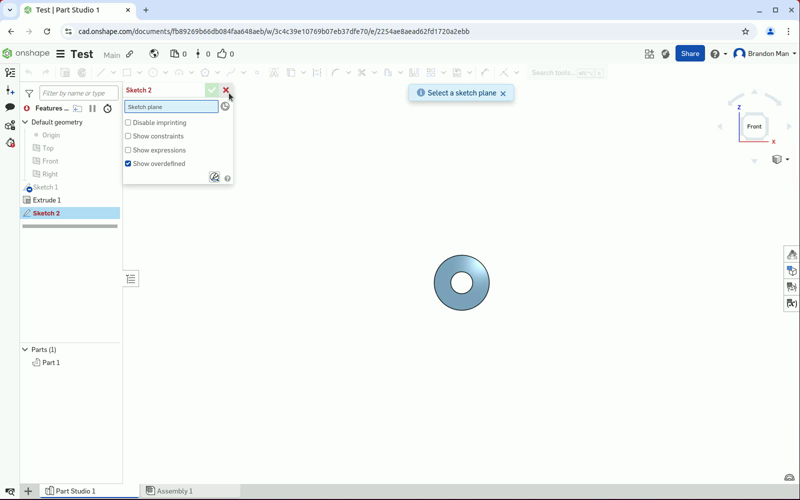
mouse_move(73, 163)
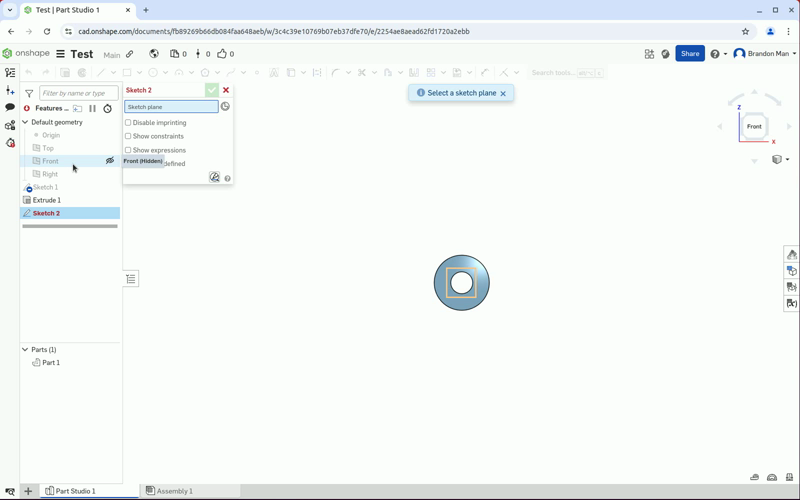
click(73, 163)
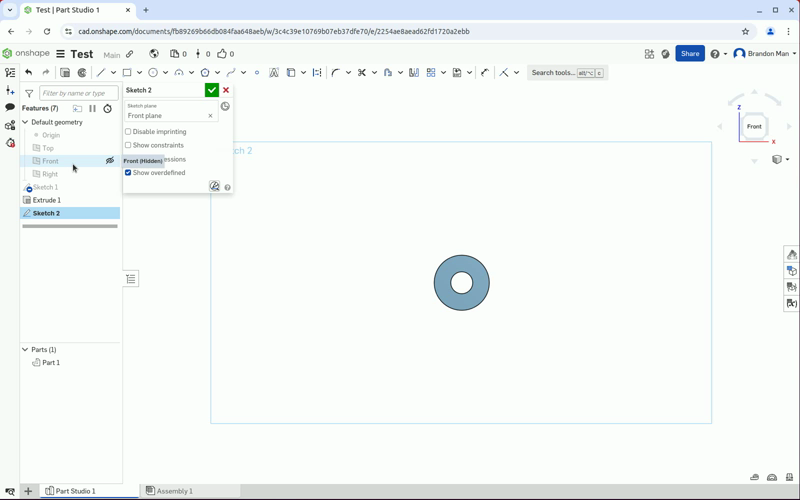
mouse_move(73, 352)
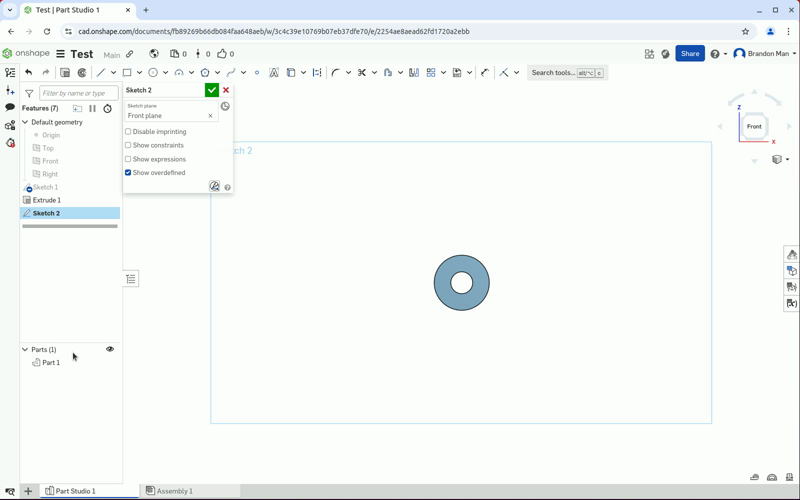
key(y)
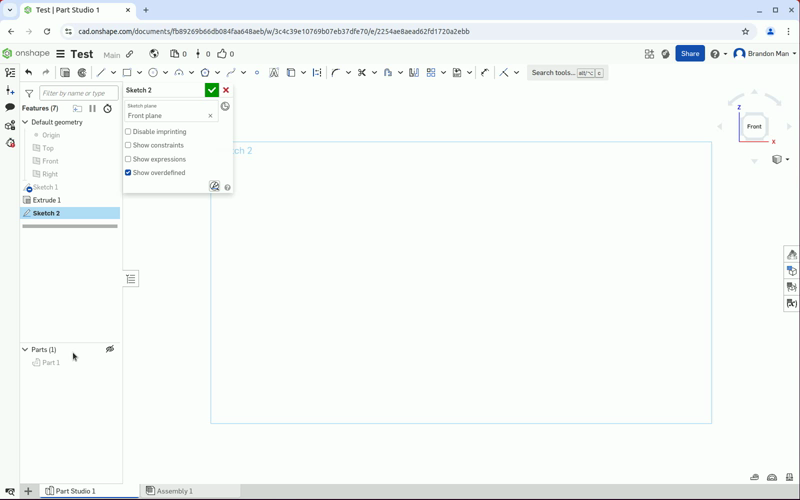
key(l)
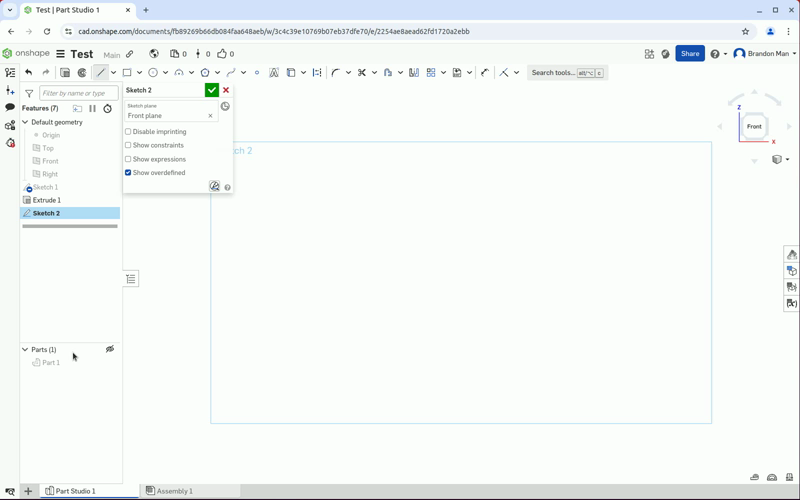
key_down(shift)
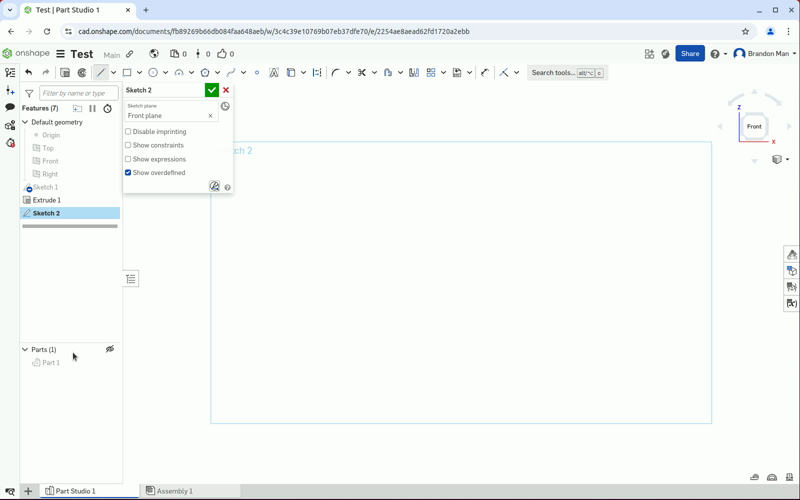
mouse_move(463, 308)
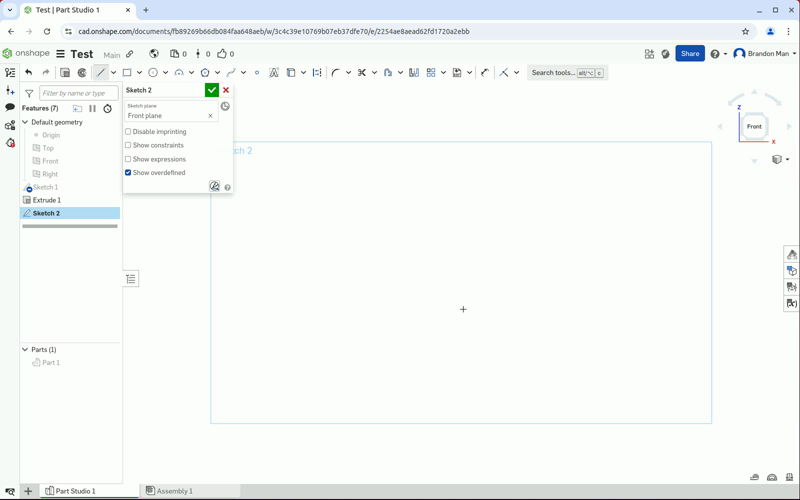
click(463, 308)
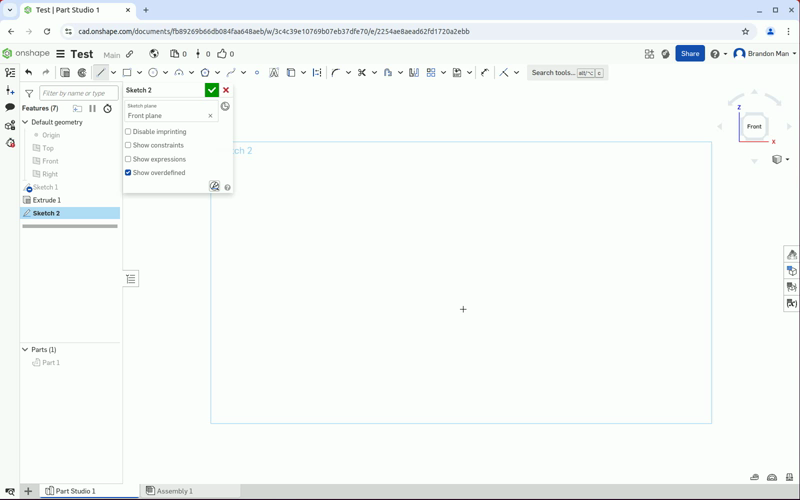
key_up(shift)
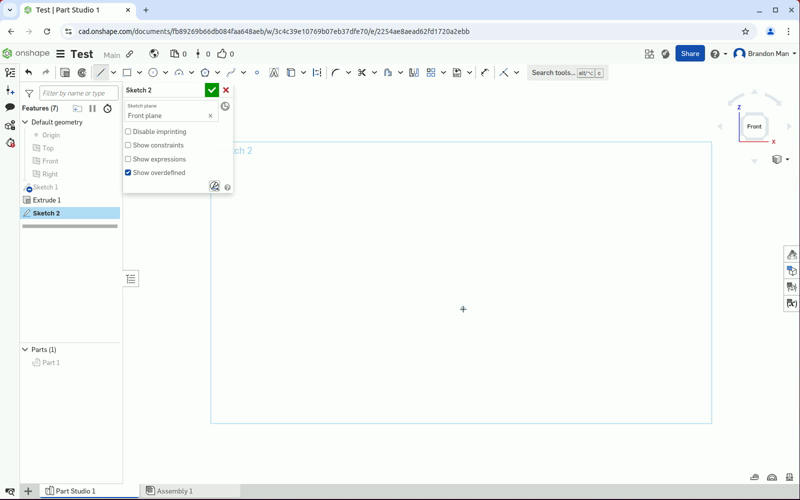
key_down(shift)
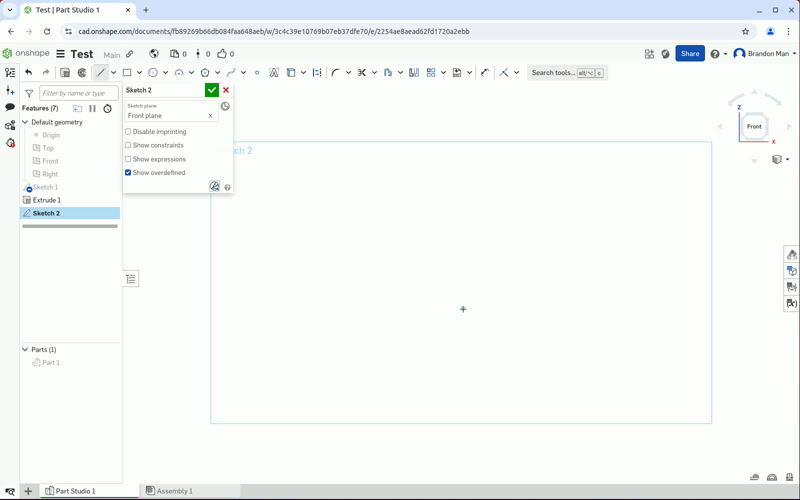
mouse_move(557, 300)
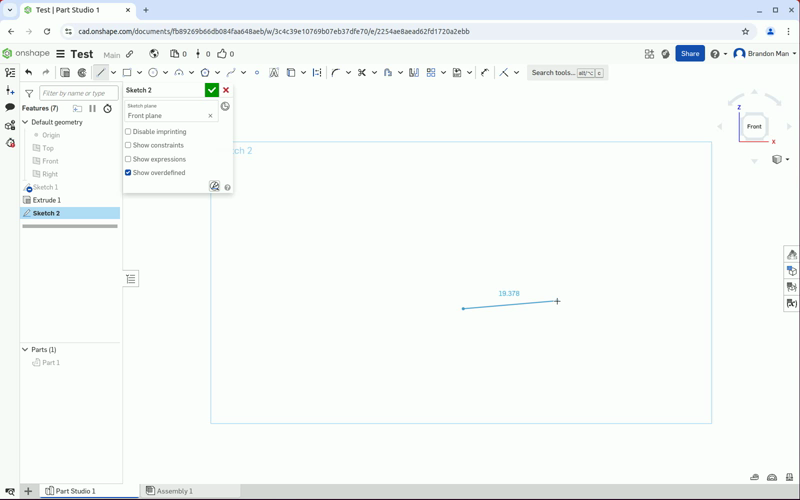
click(557, 300)
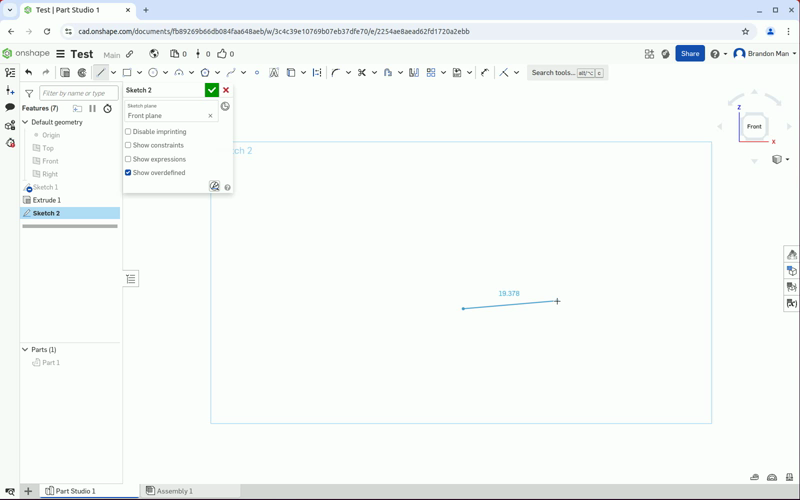
key_up(shift)
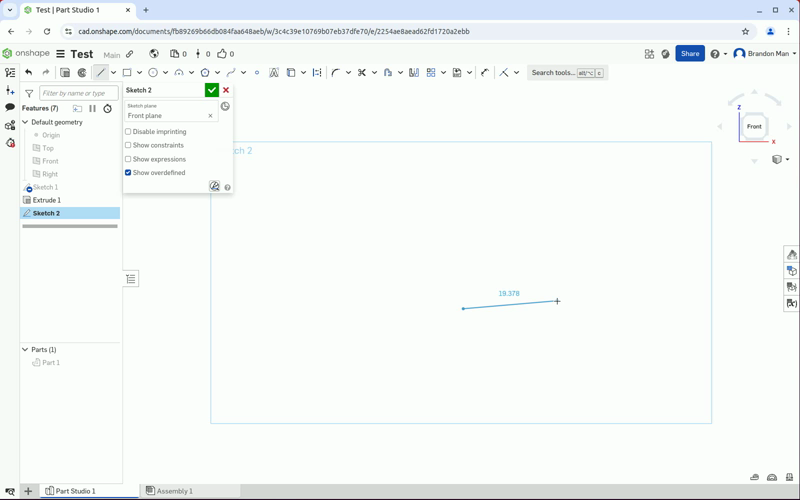
key(esc)
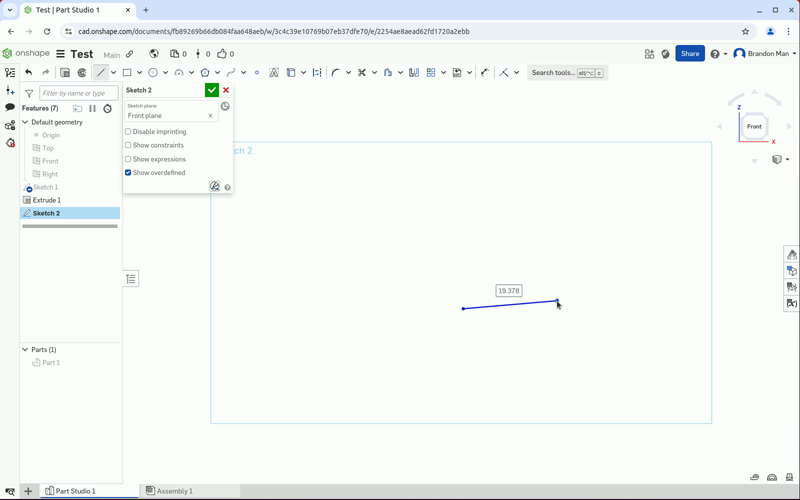
key(a)
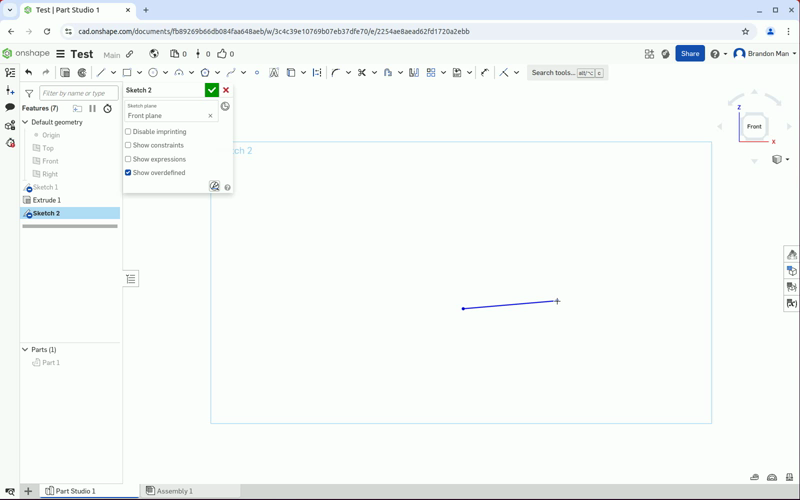
mouse_move(557, 300)
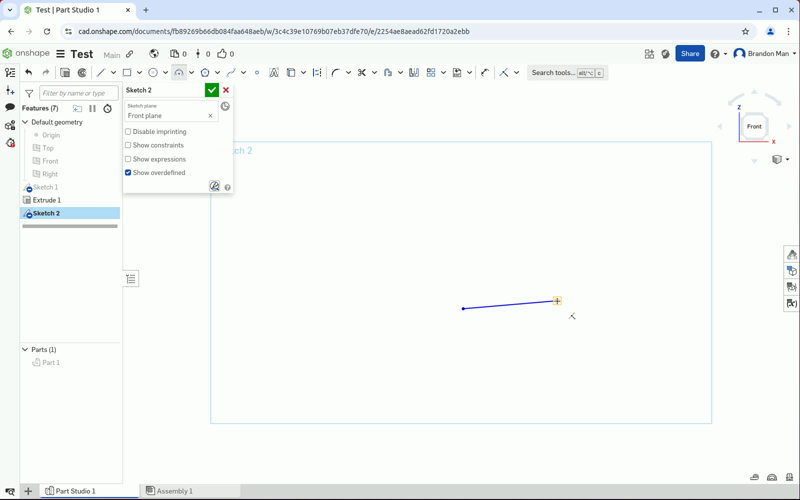
click(557, 300)
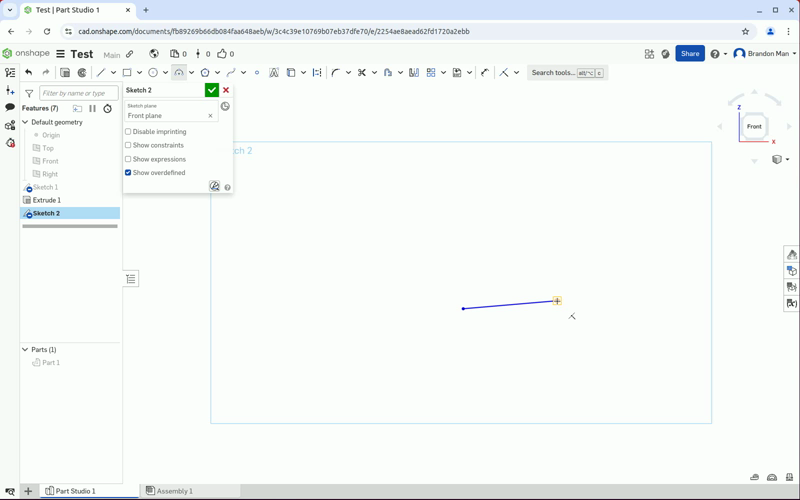
key_down(shift)
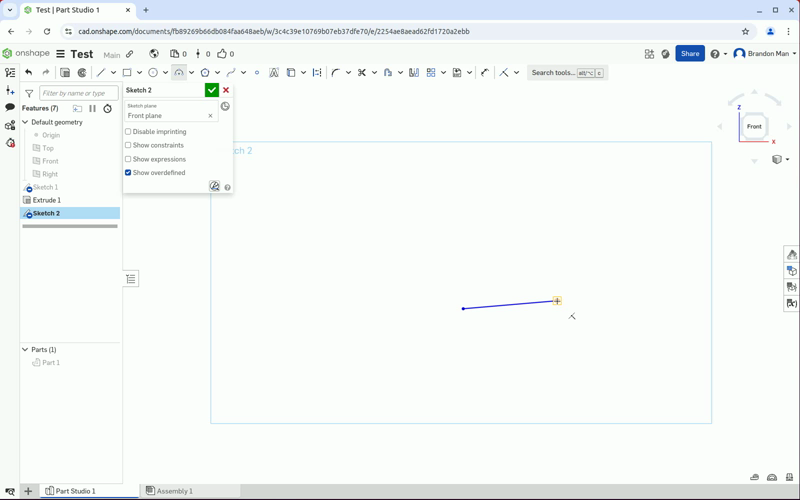
mouse_move(557, 264)
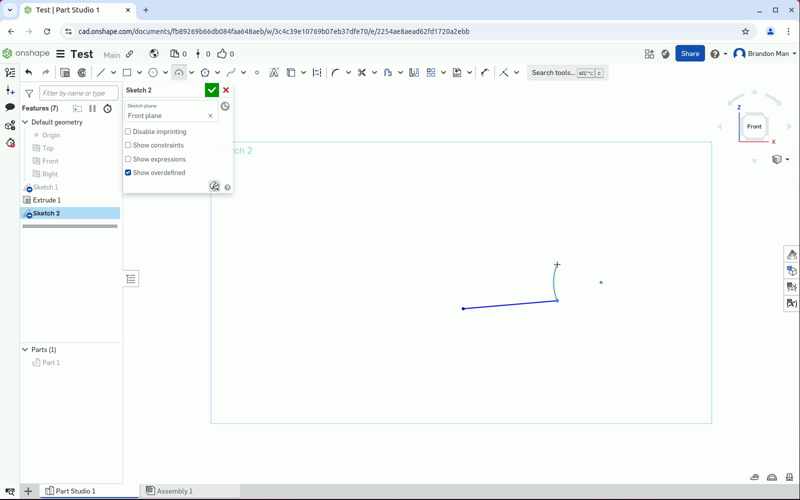
click(557, 264)
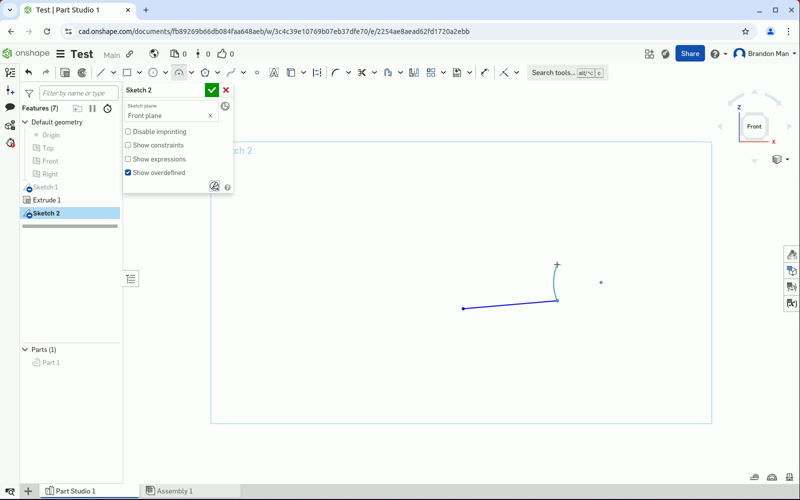
mouse_move(537, 282)
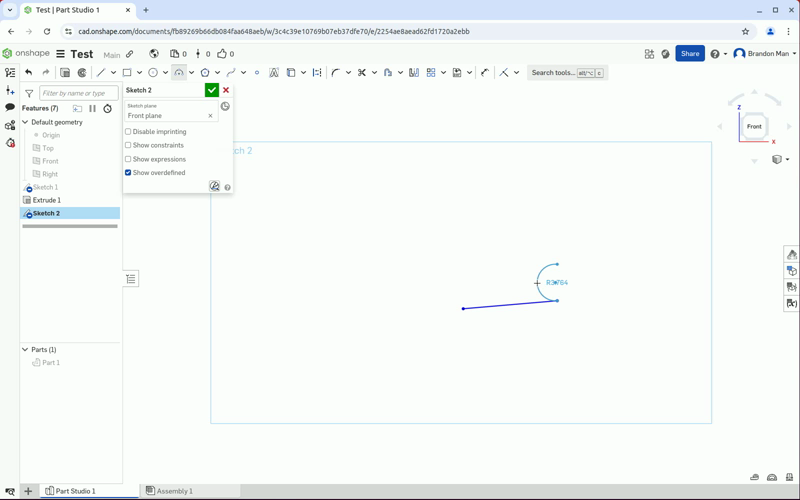
click(537, 282)
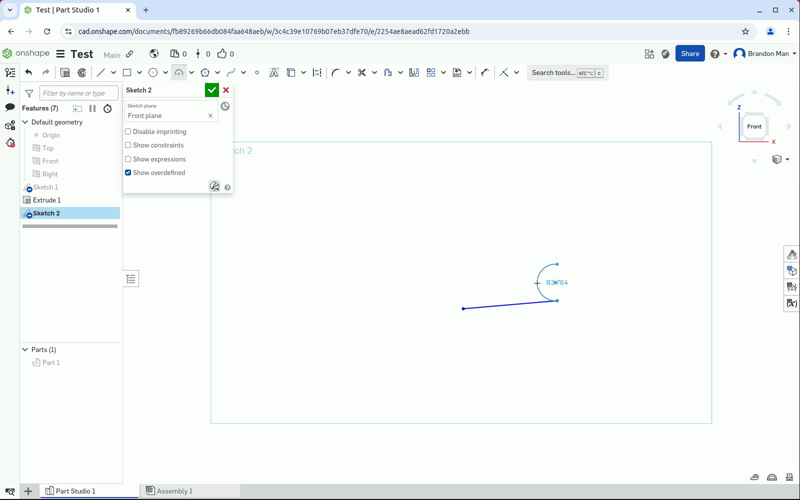
key_up(shift)
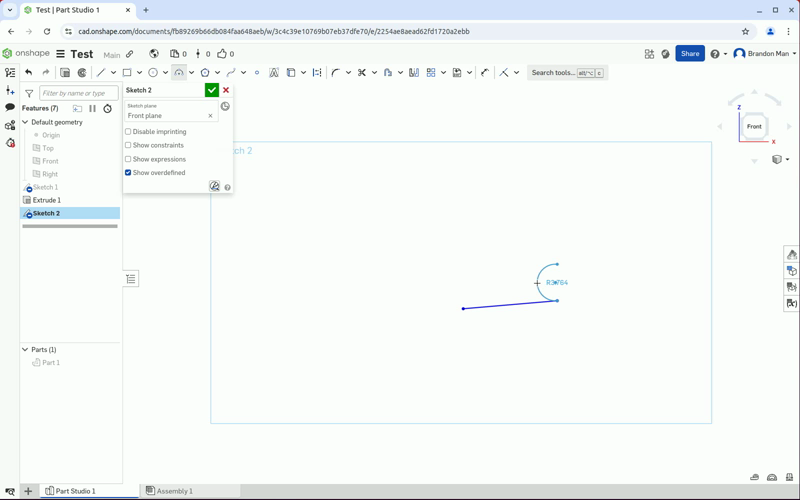
key(esc)
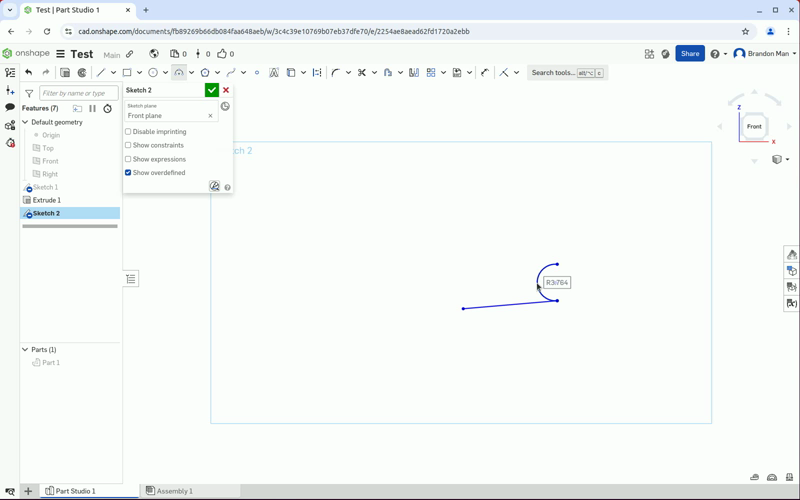
key(l)
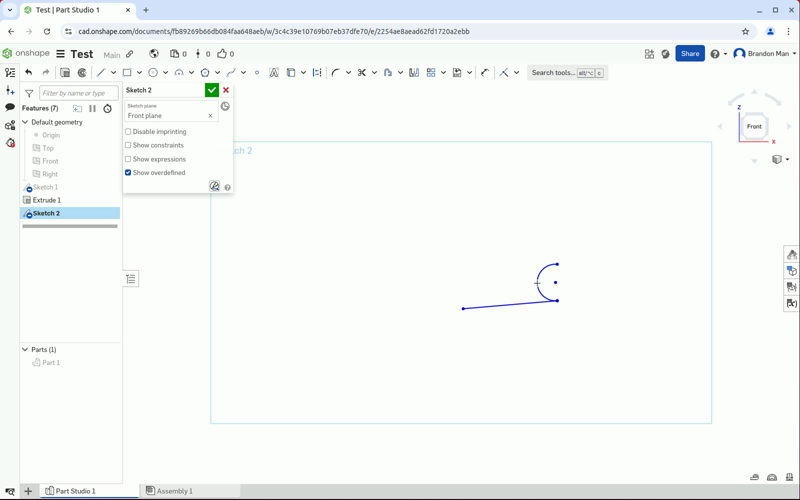
mouse_move(557, 264)
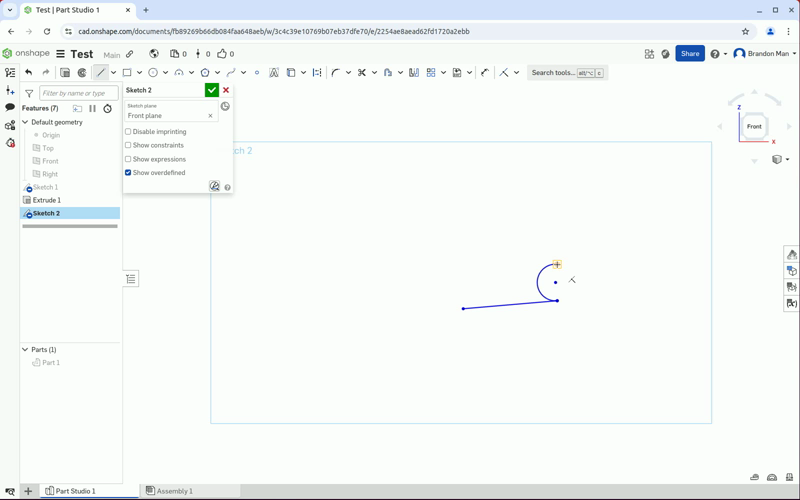
click(557, 264)
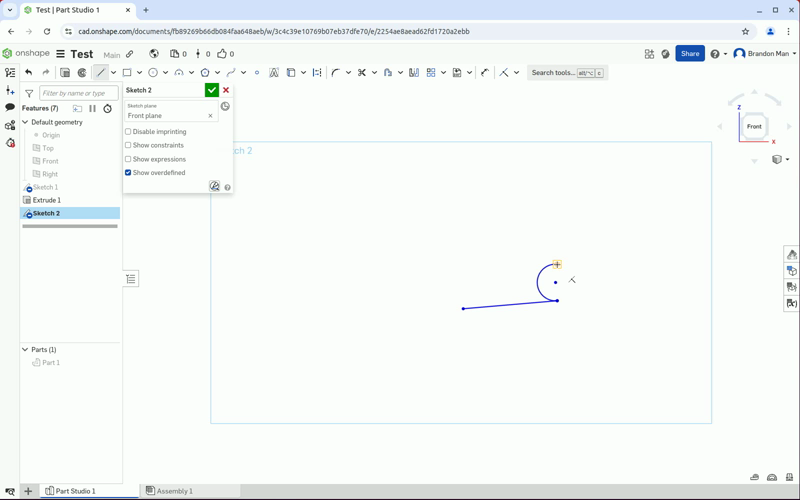
key_down(shift)
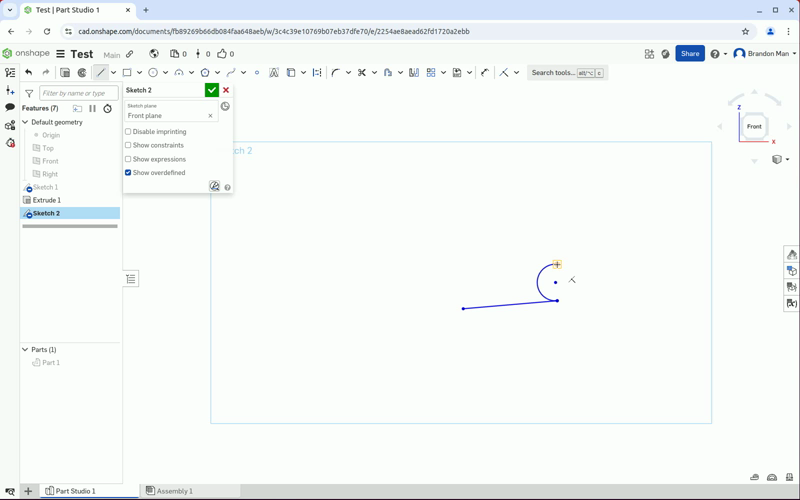
mouse_move(463, 256)
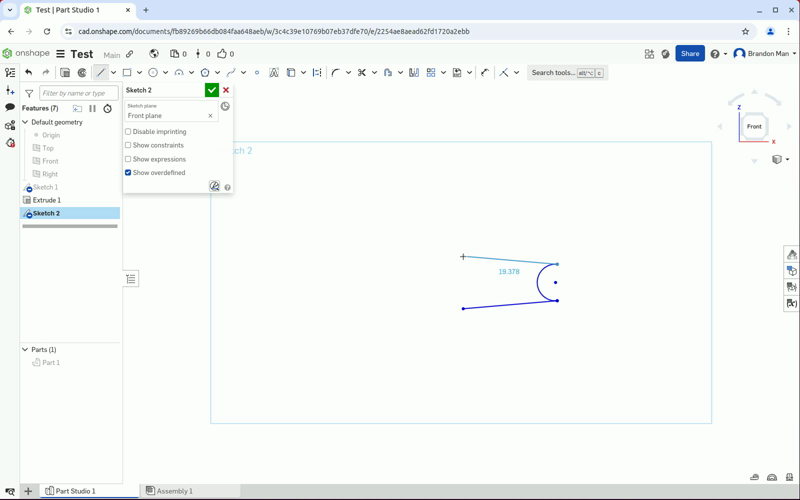
click(463, 256)
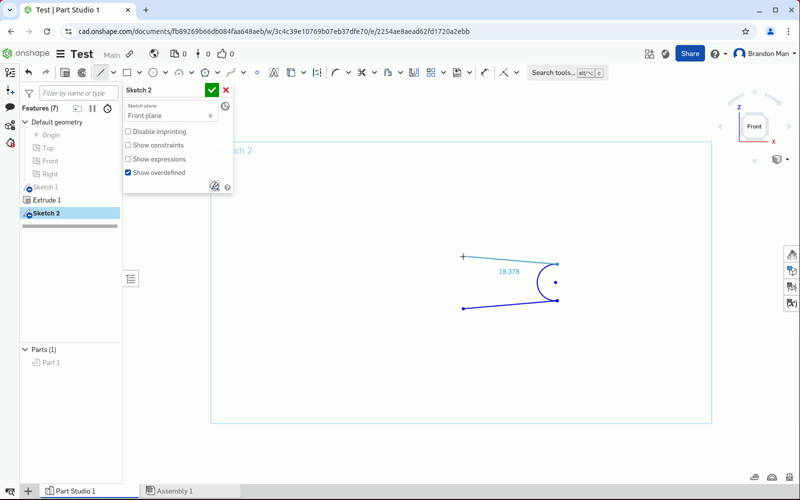
key_up(shift)
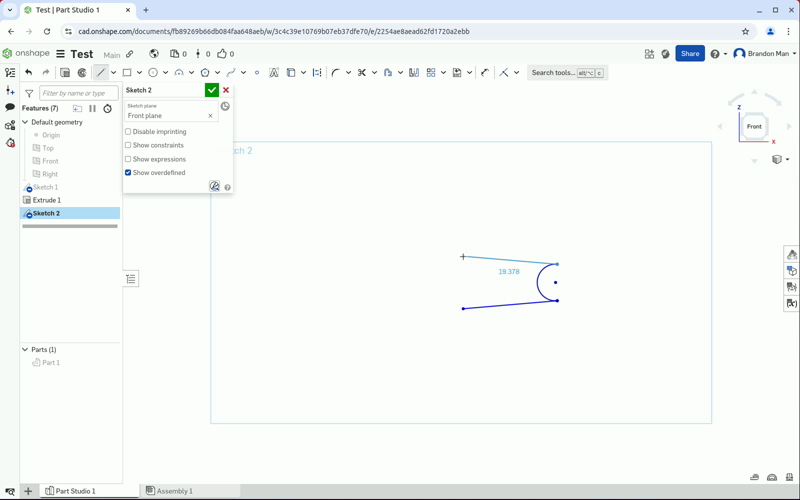
key(esc)
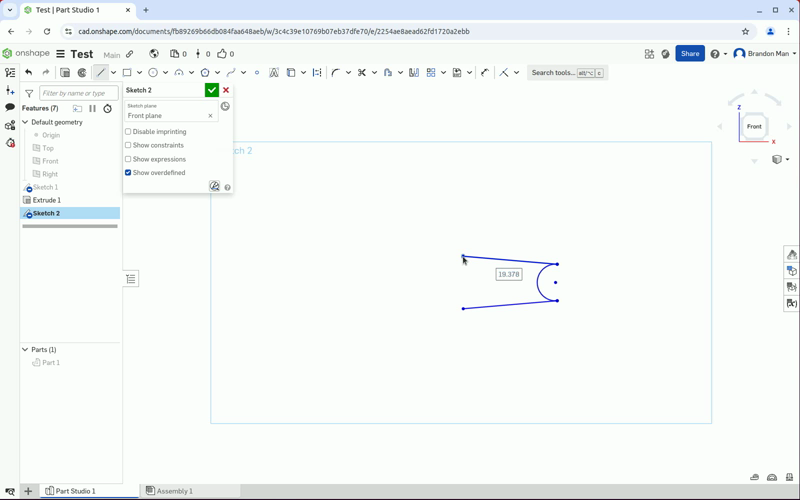
key(a)
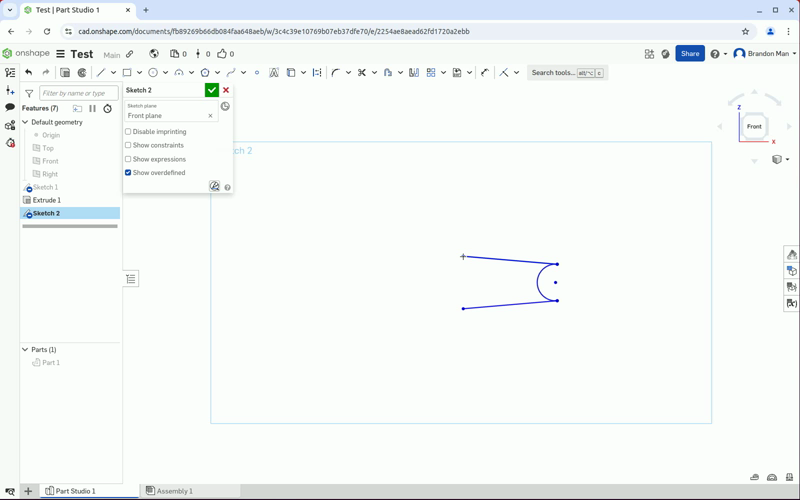
mouse_move(463, 256)
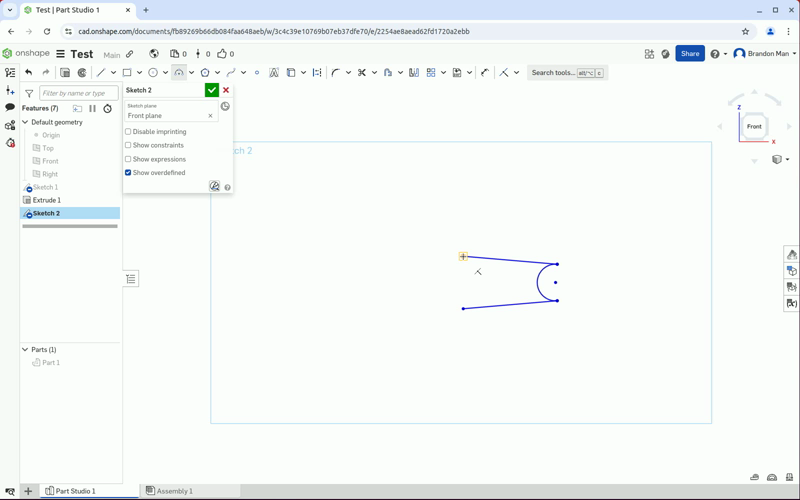
click(463, 256)
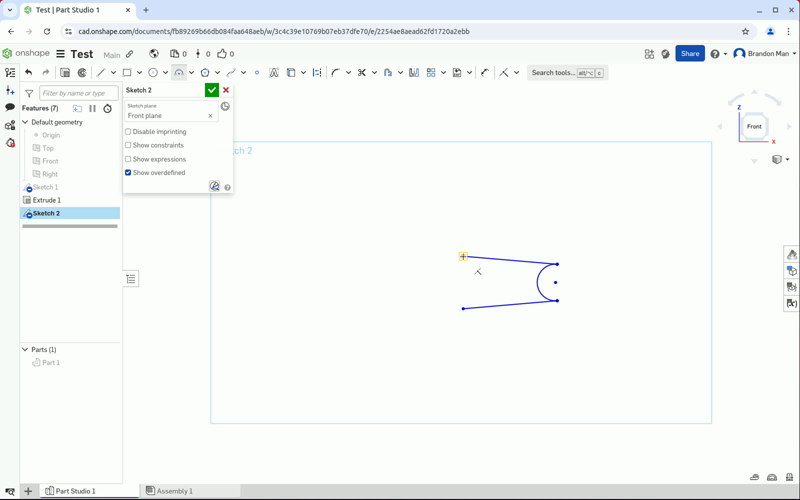
mouse_move(463, 308)
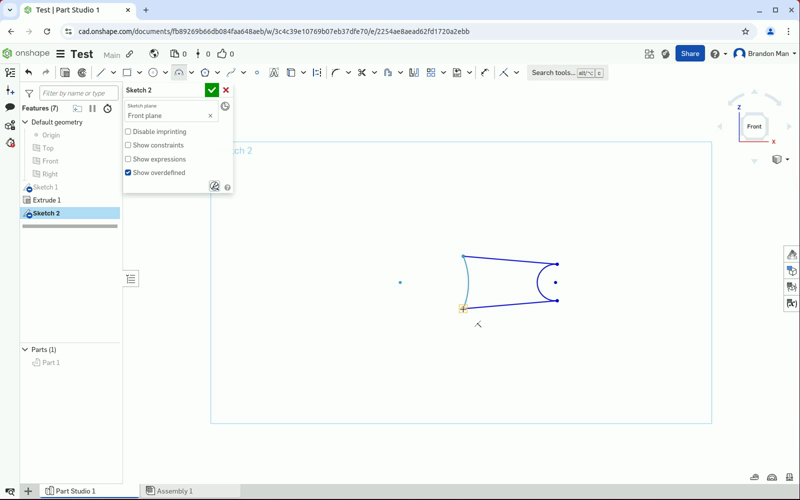
click(463, 308)
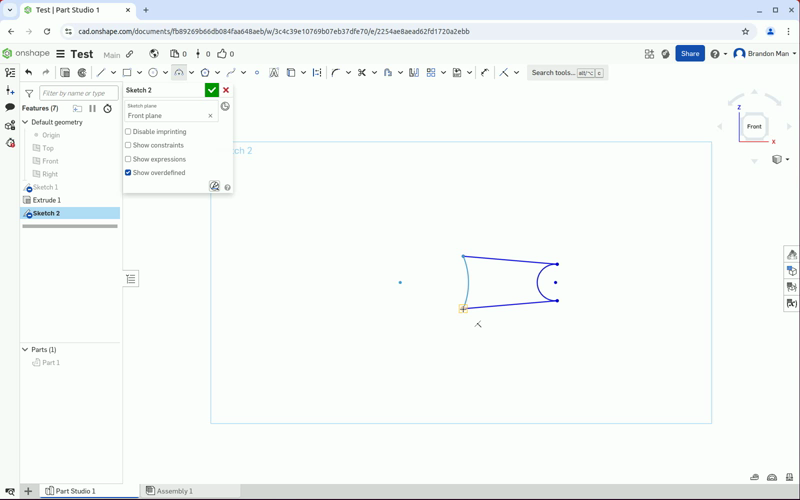
key_down(shift)
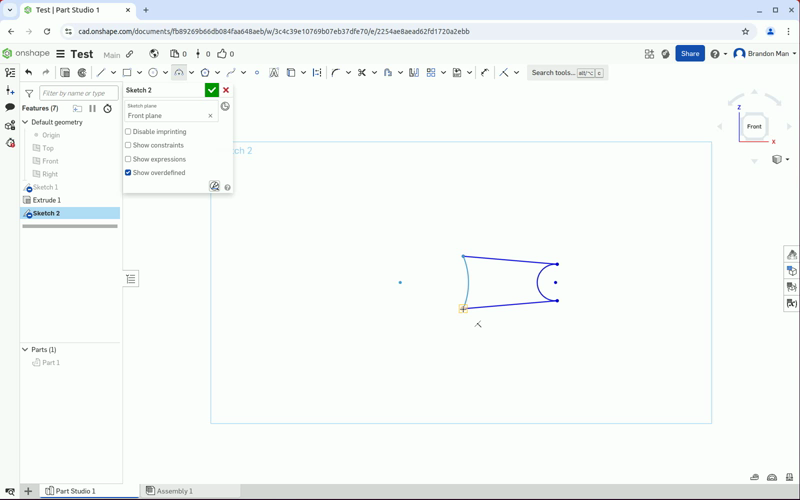
mouse_move(487, 282)
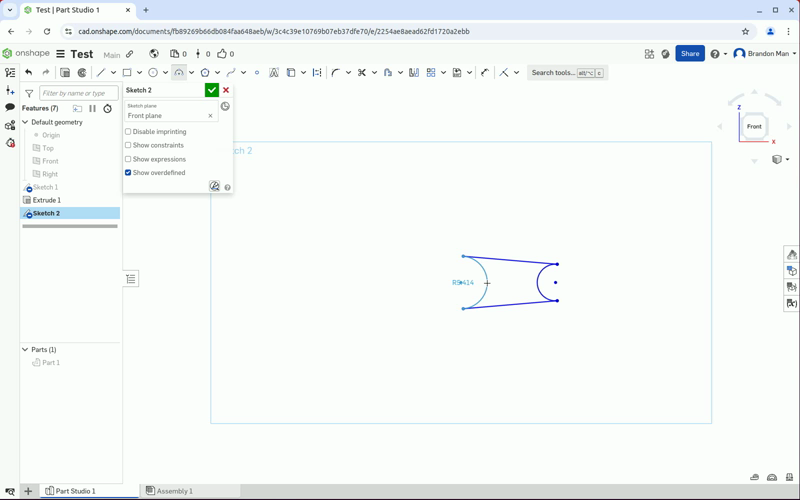
click(487, 282)
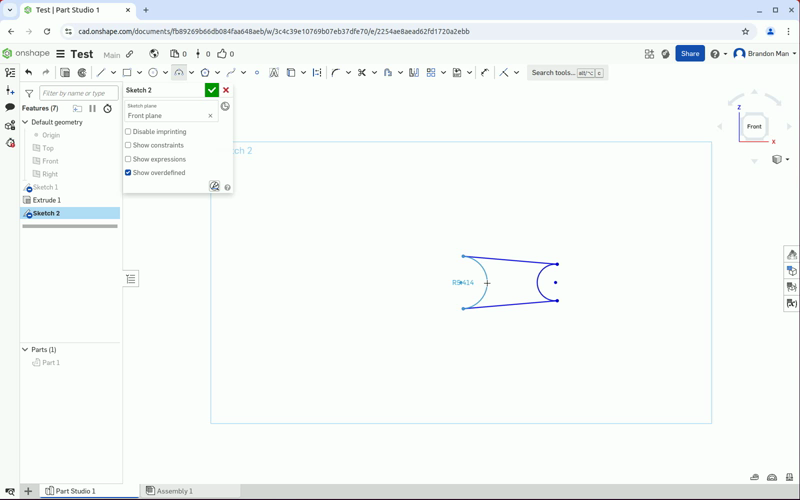
key_up(shift)
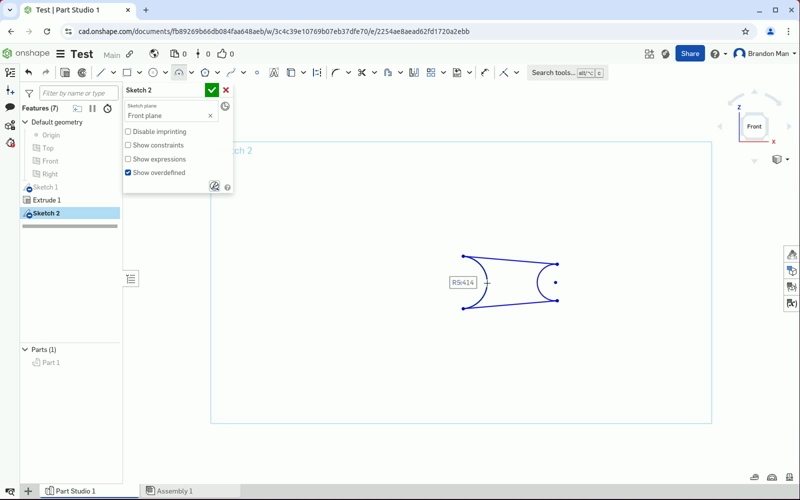
key(esc)
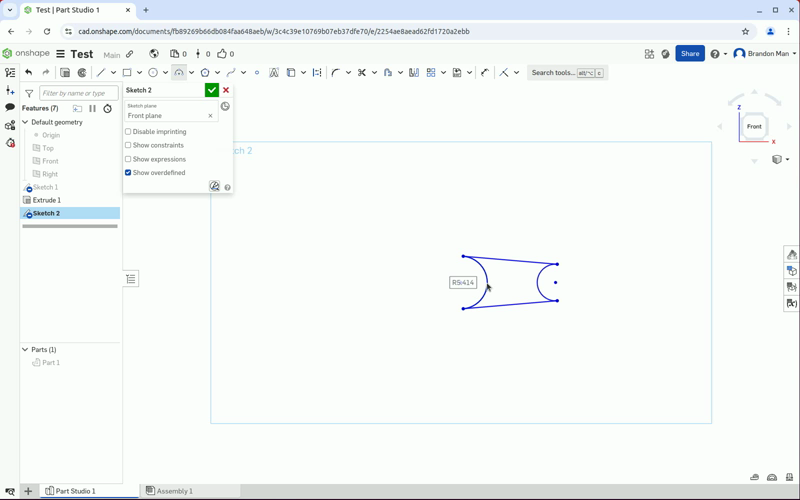
mouse_move(529, 296)
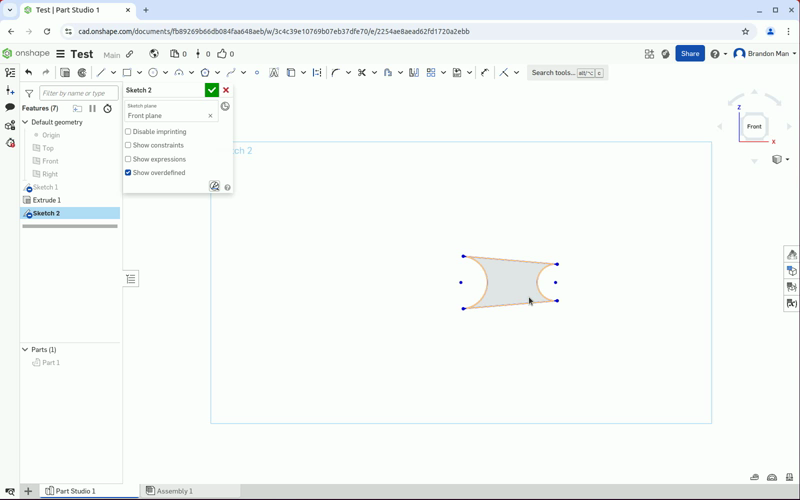
click(529, 296)
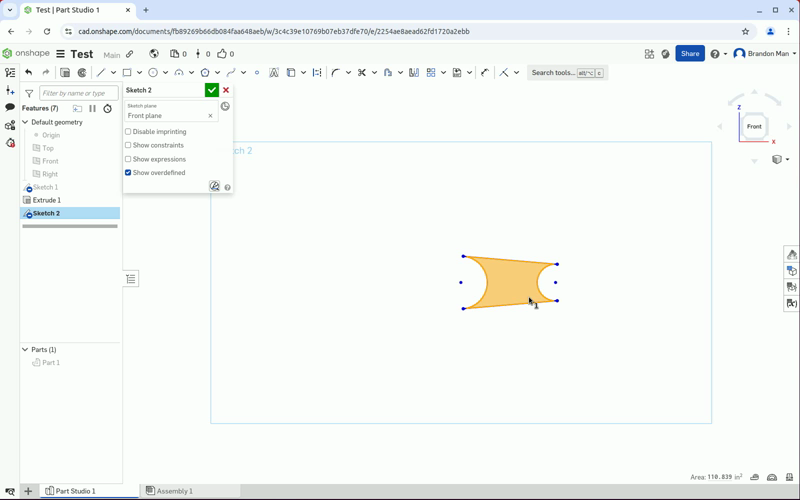
mouse_move(73, 352)
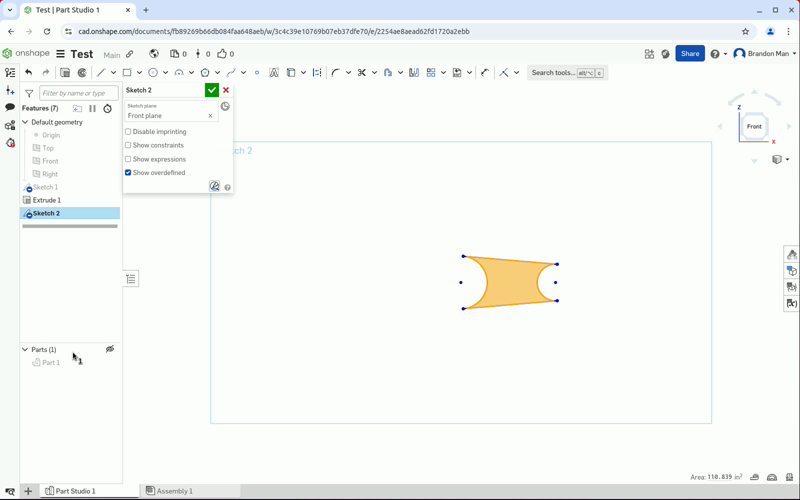
key(shift+y)
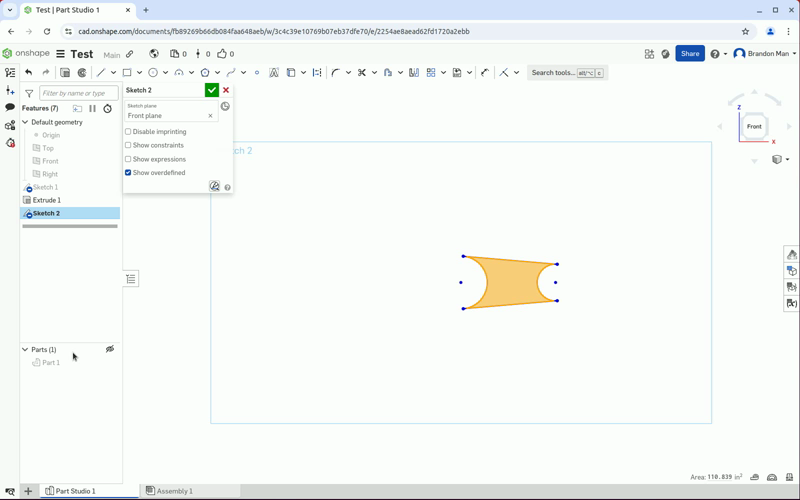
key(shift+e)
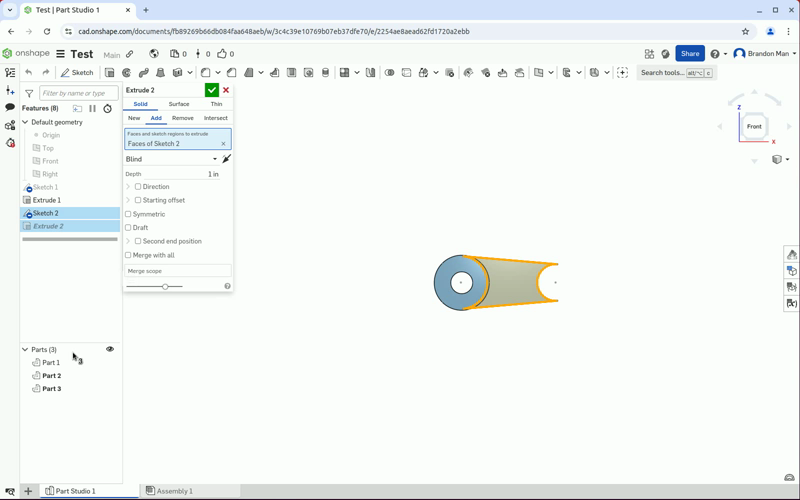
mouse_move(143, 106)
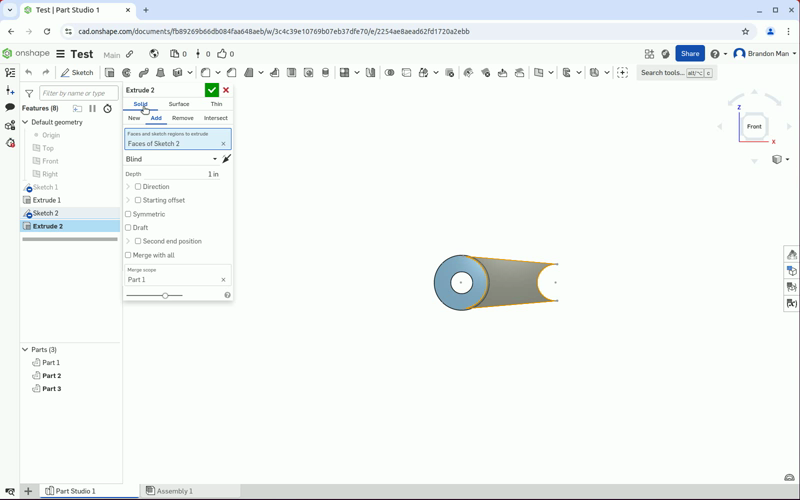
click(143, 106)
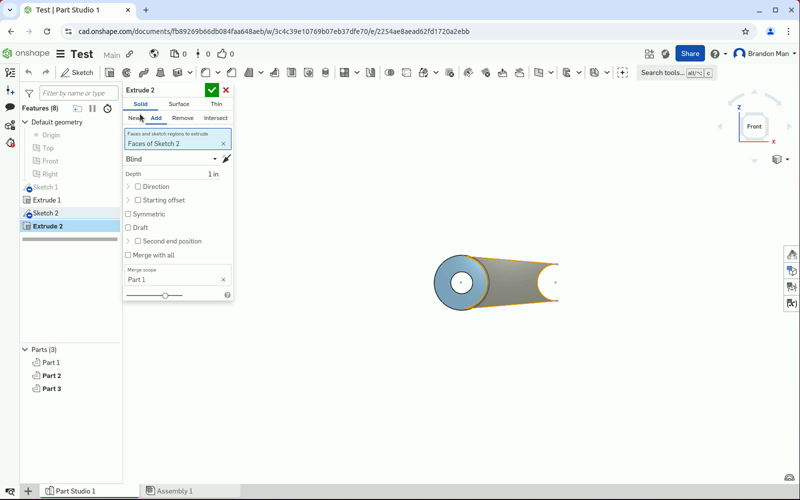
mouse_move(137, 120)
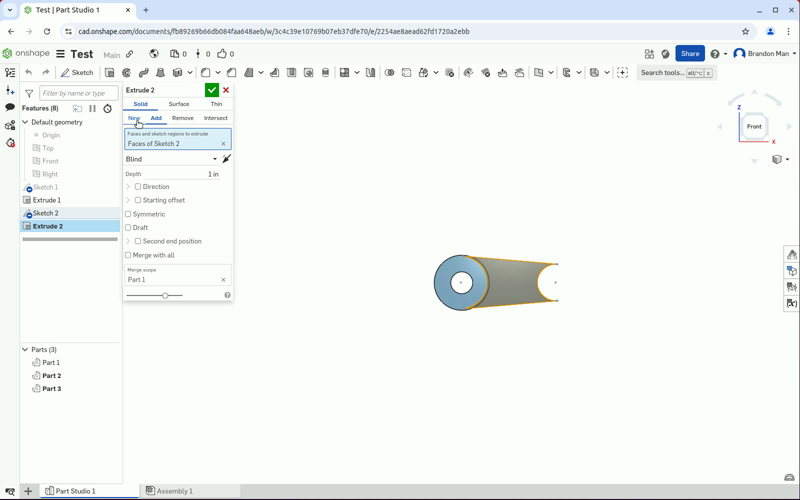
click(137, 120)
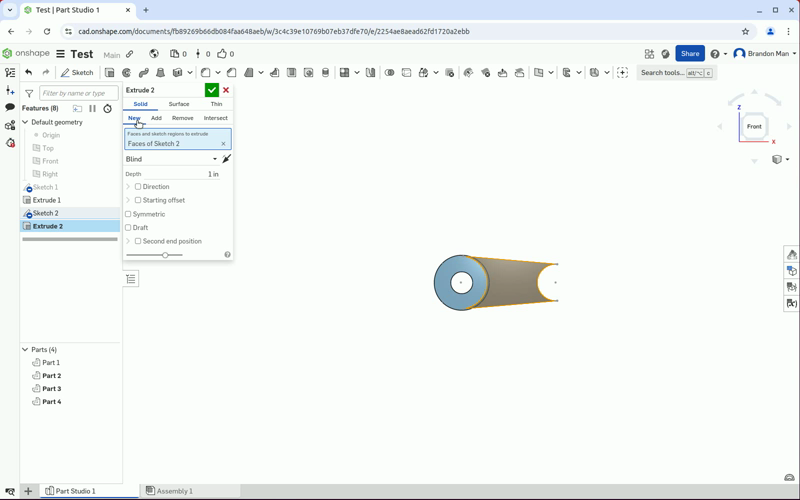
key(tab, 4)
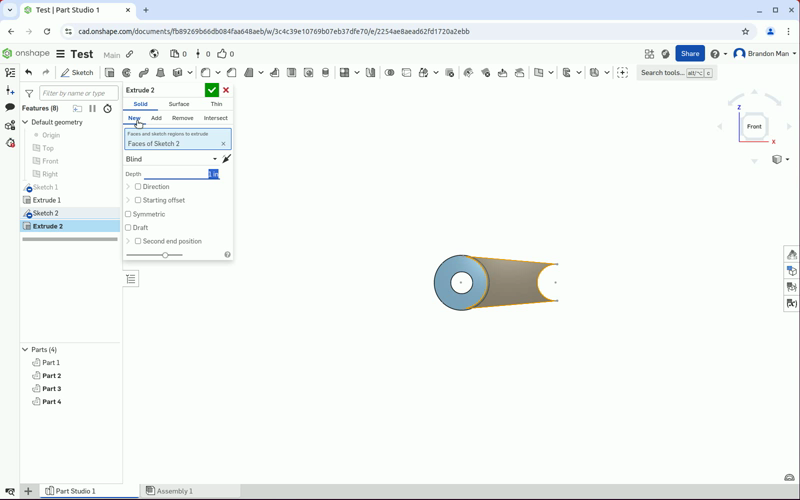
text(5.296)
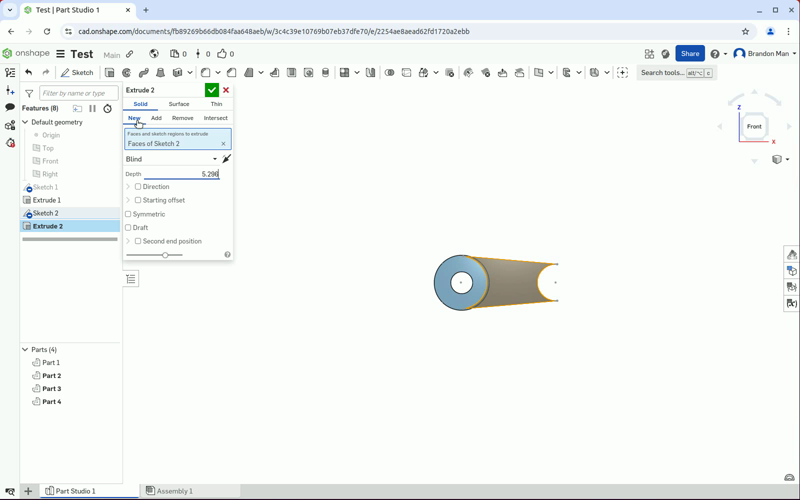
key(enter)
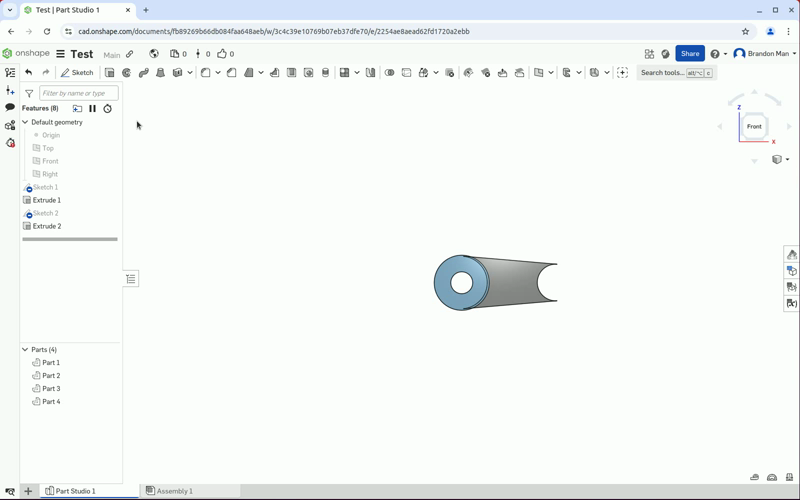
key(shift+h)
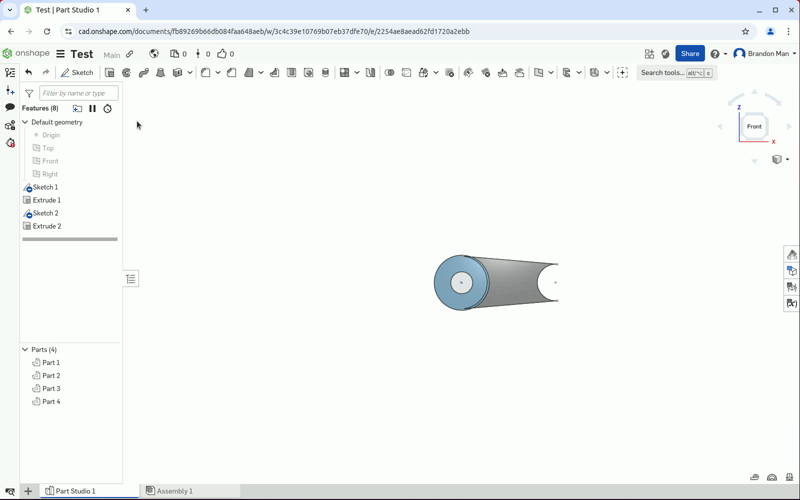
key(shift+h)
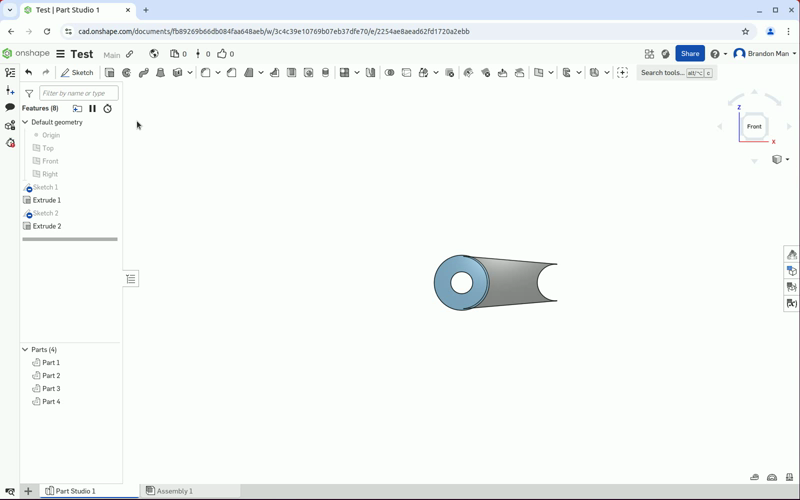
mouse_move(73, 189)
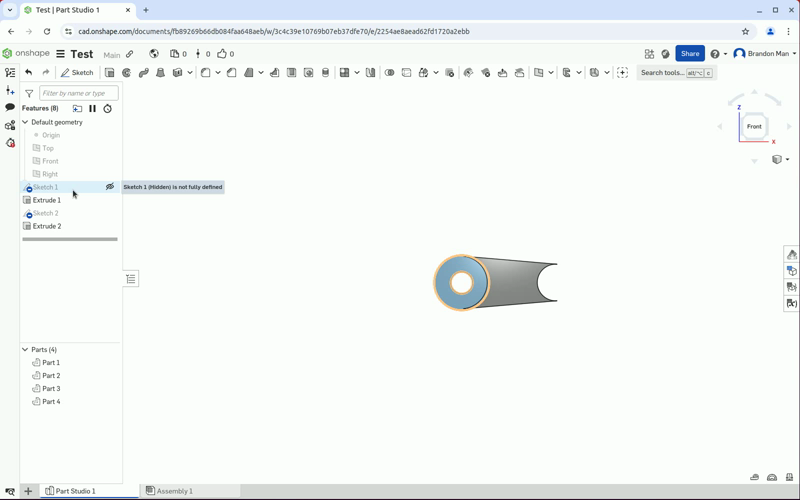
click(73, 189)
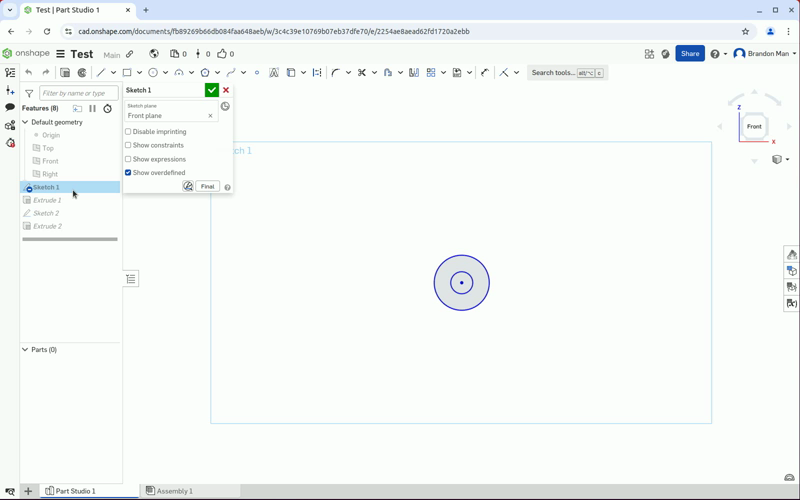
mouse_move(229, 92)
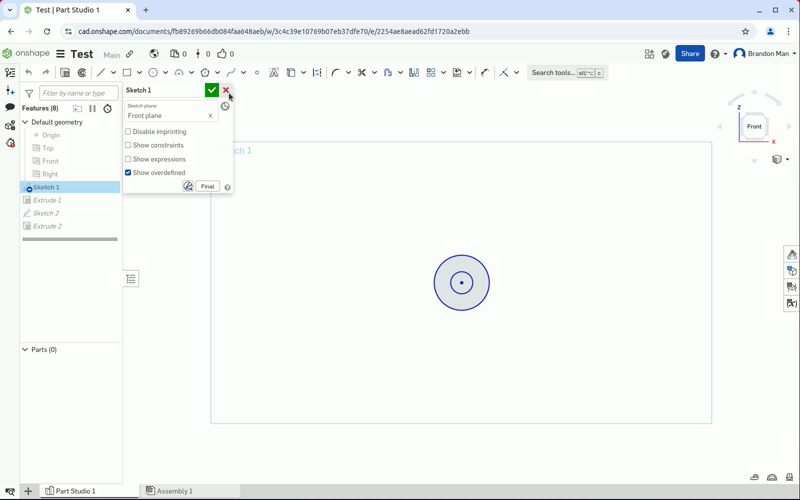
click(229, 92)
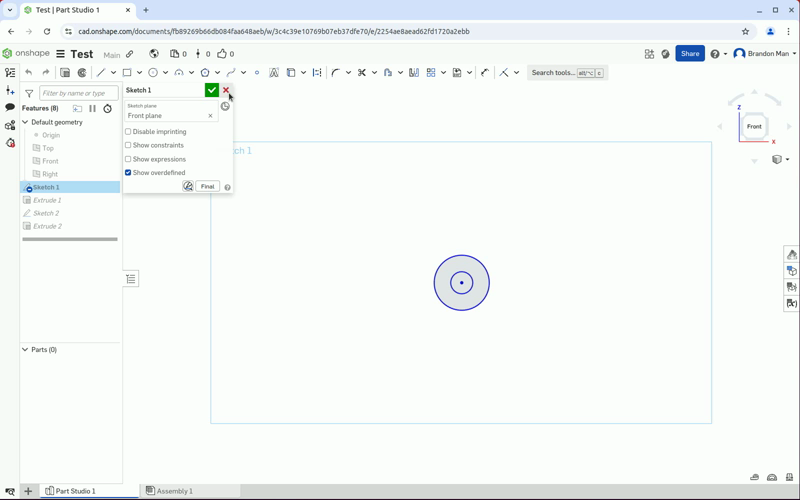
key(shift+s)
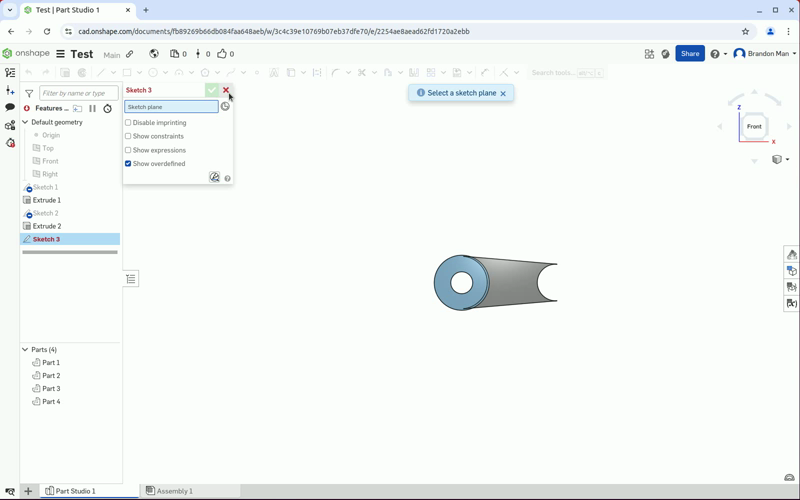
mouse_move(73, 163)
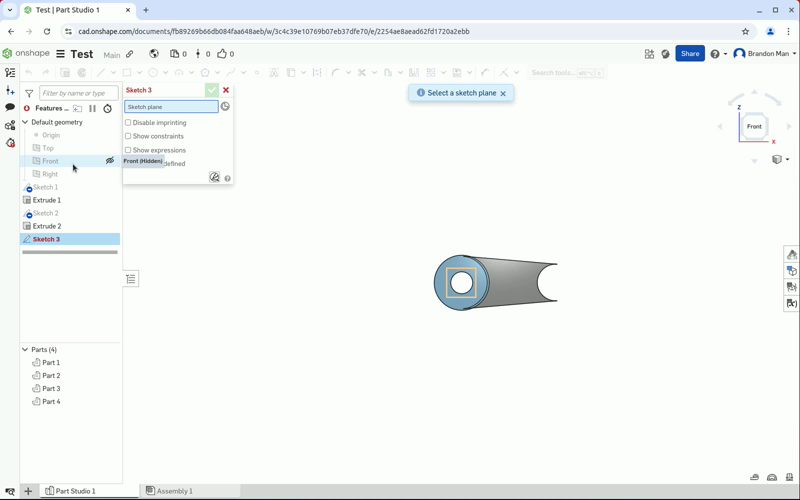
click(73, 163)
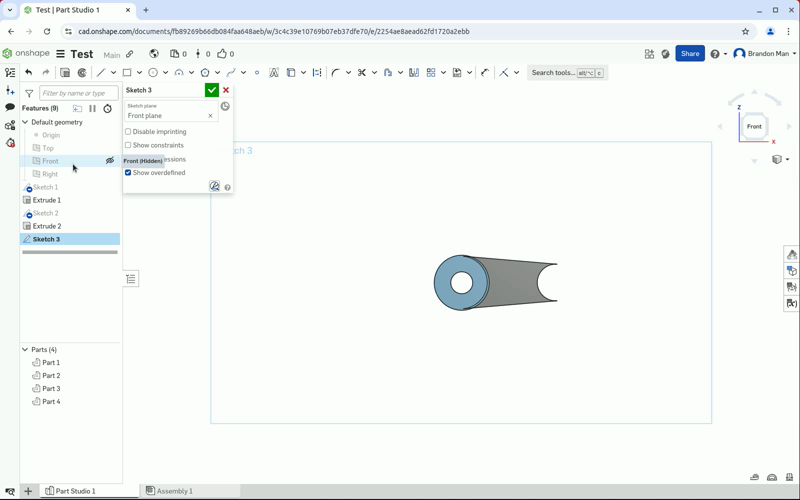
mouse_move(73, 352)
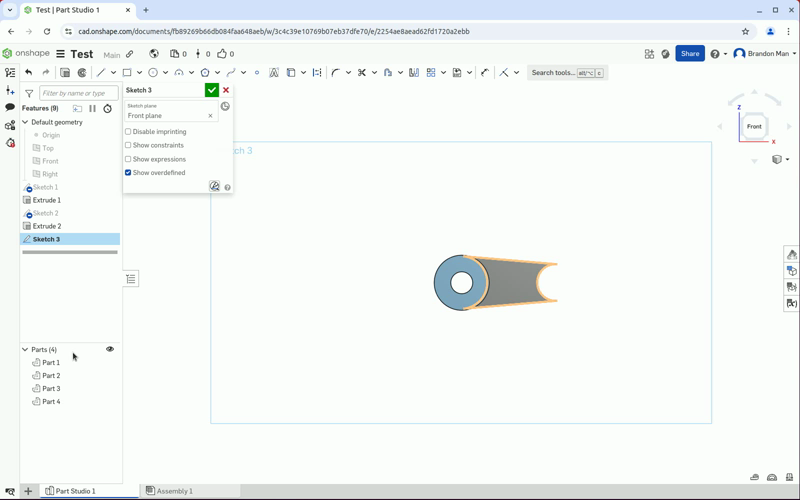
key(y)
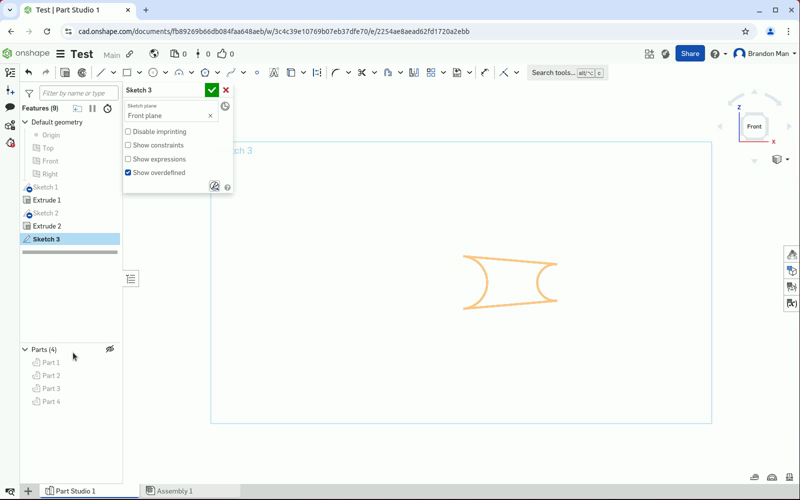
key(c)
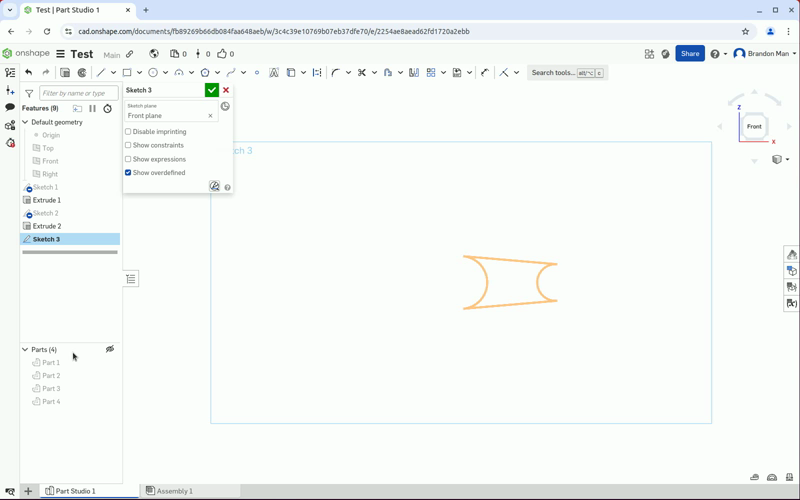
key_down(shift)
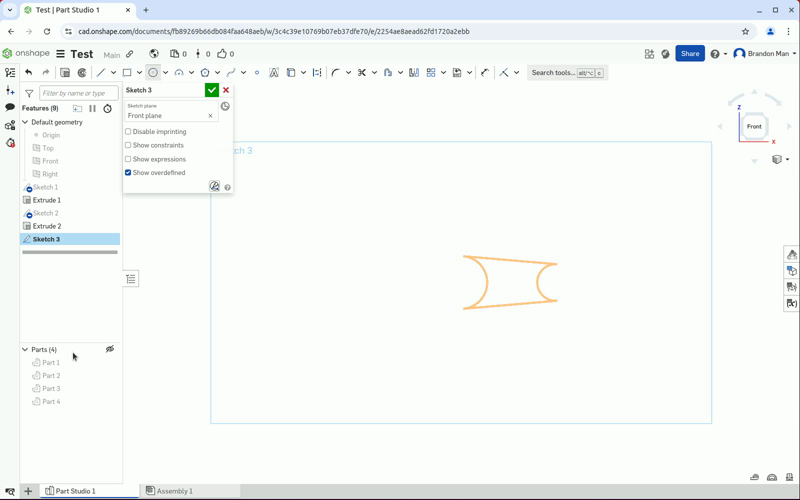
mouse_move(555, 282)
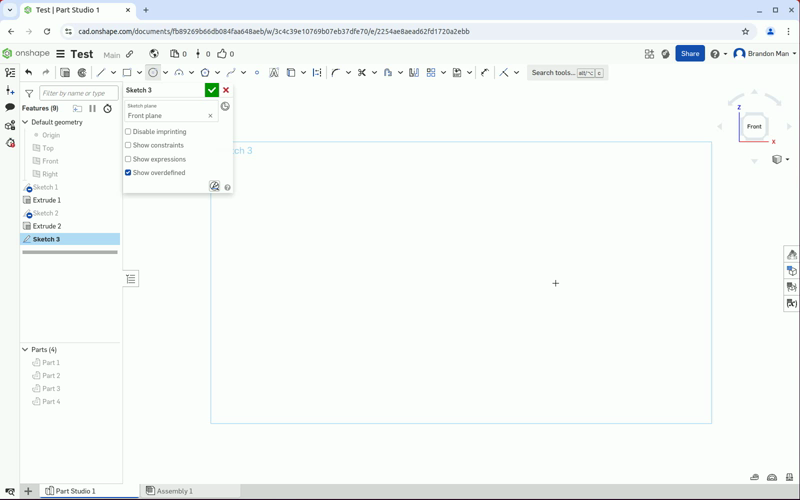
click(555, 282)
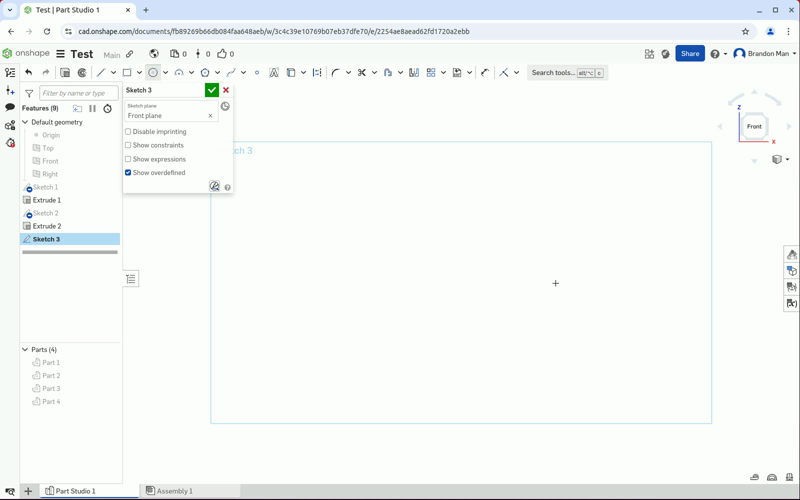
key_up(shift)
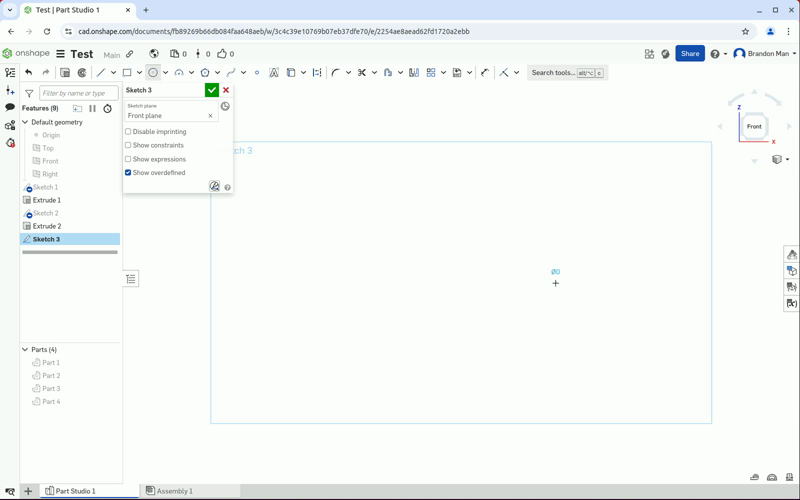
mouse_move(574, 282)
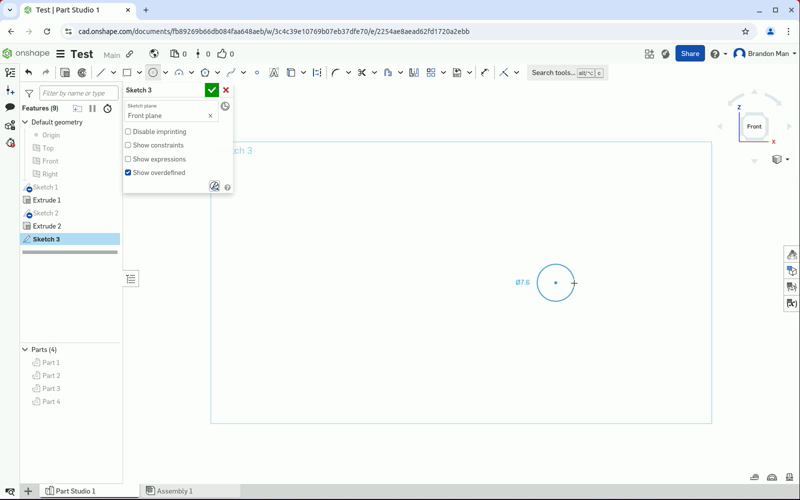
click(574, 282)
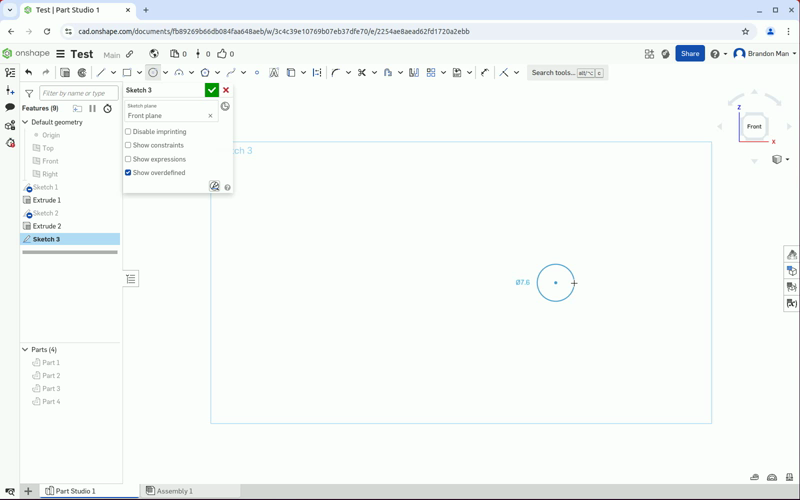
key(esc)
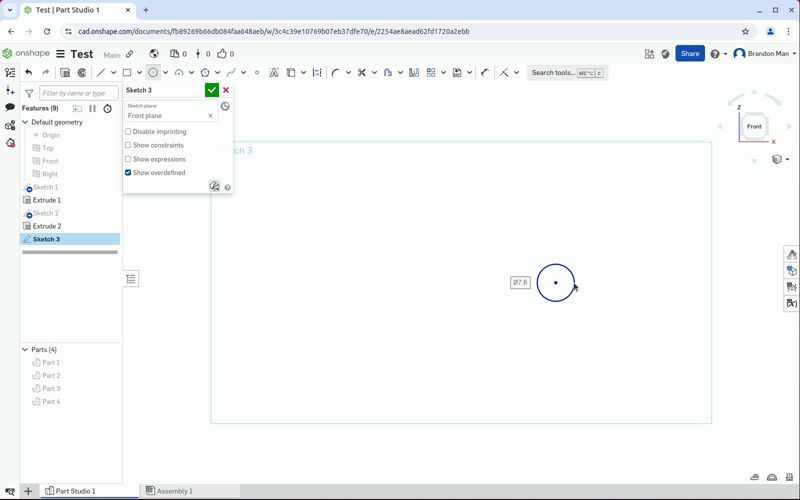
key(c)
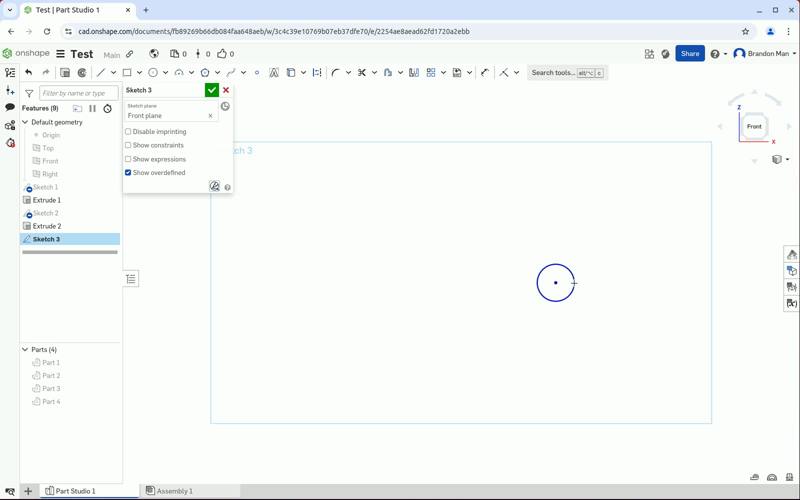
key_down(shift)
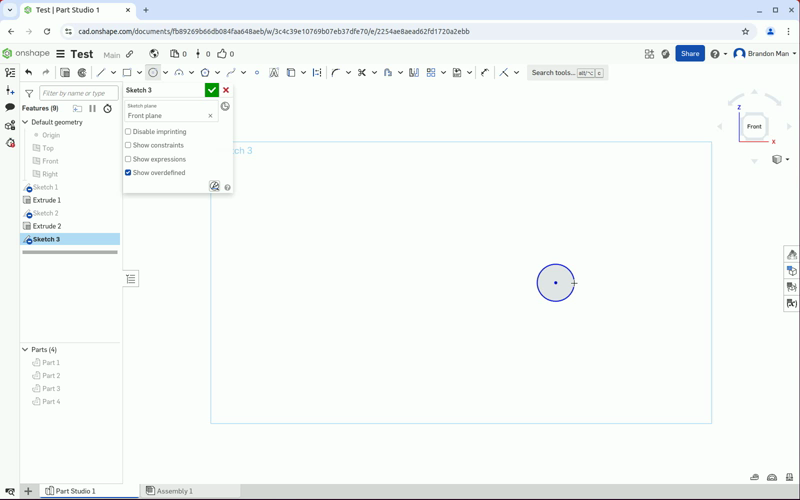
mouse_move(555, 282)
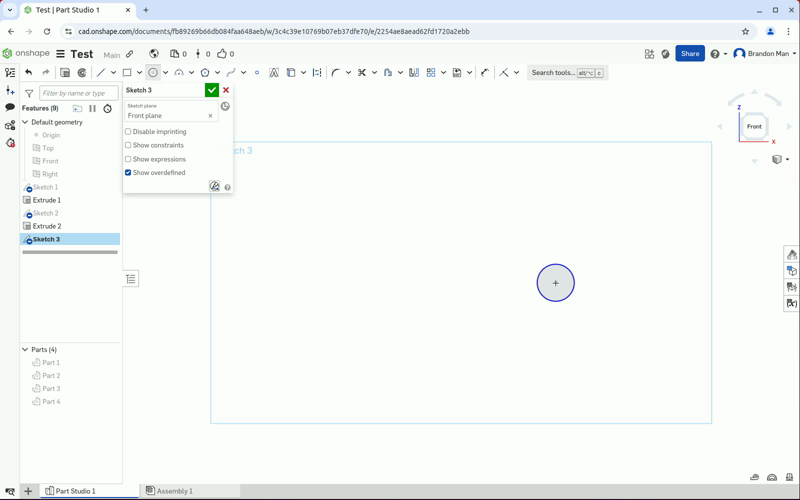
click(555, 282)
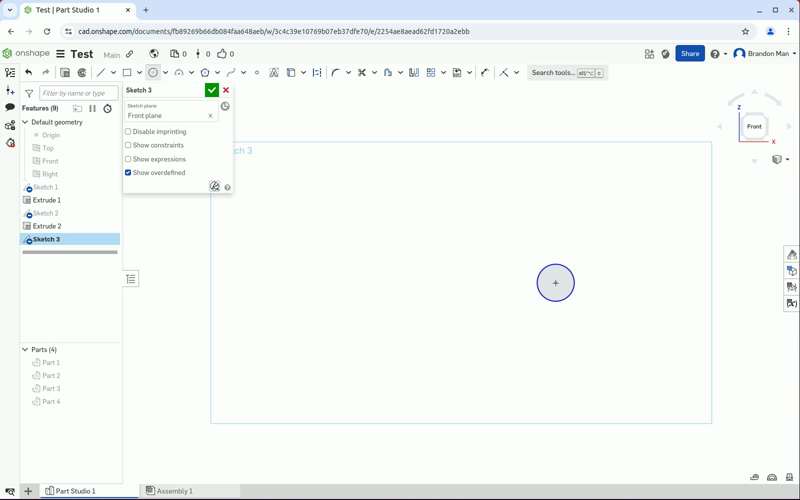
key_up(shift)
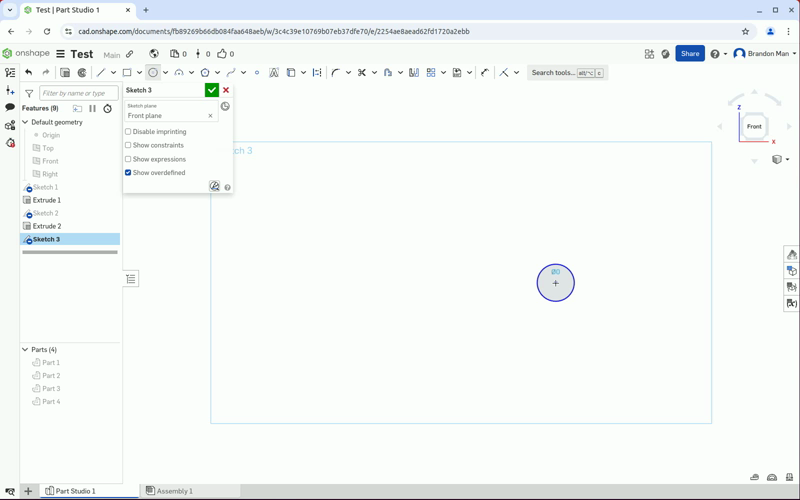
mouse_move(566, 282)
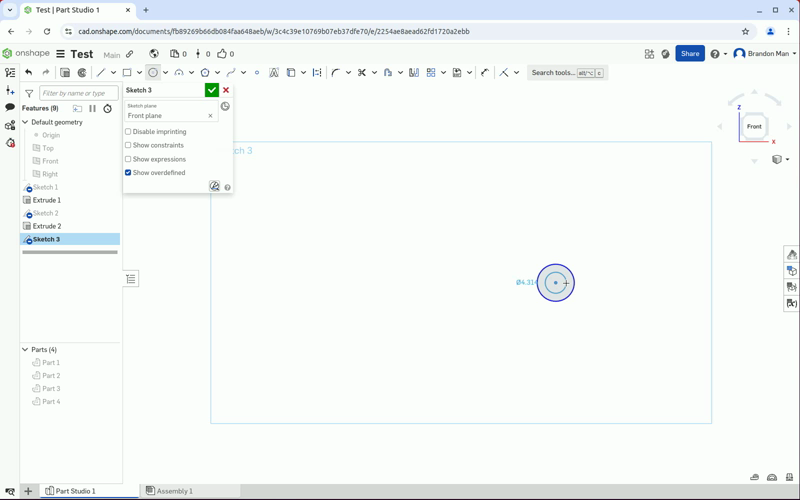
click(566, 282)
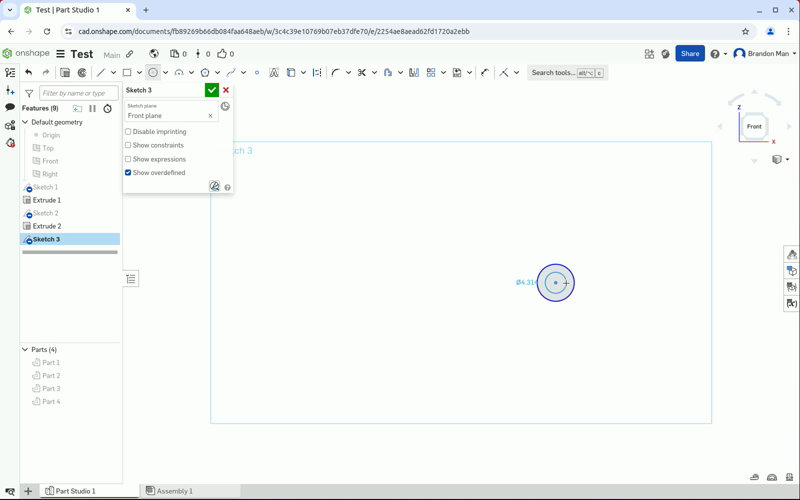
key(esc)
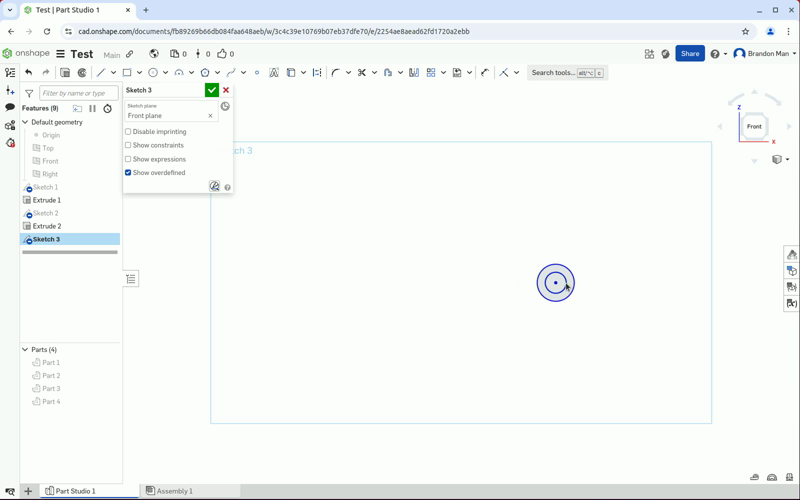
mouse_move(562, 299)
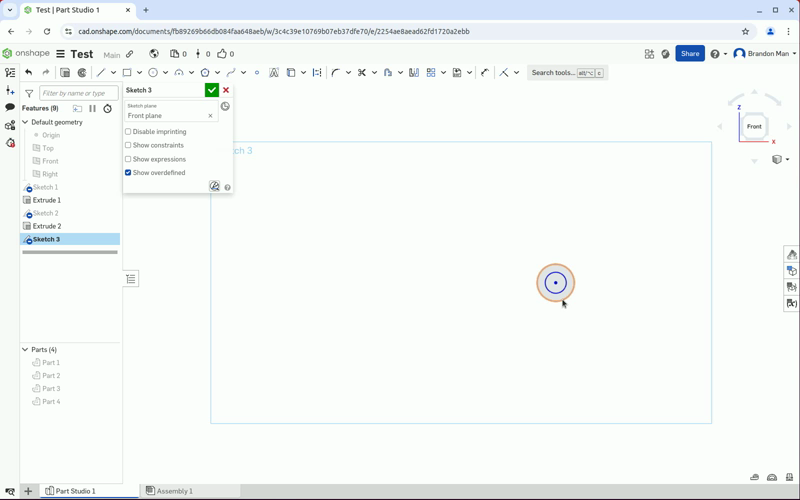
scroll(6)
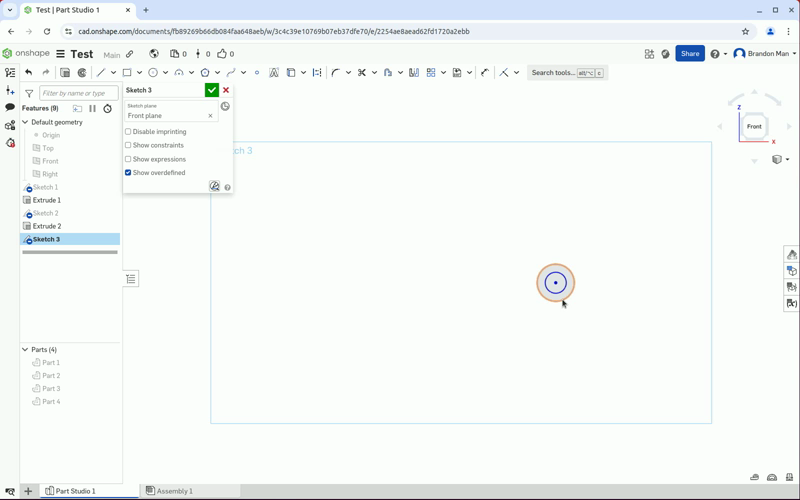
scroll(6)
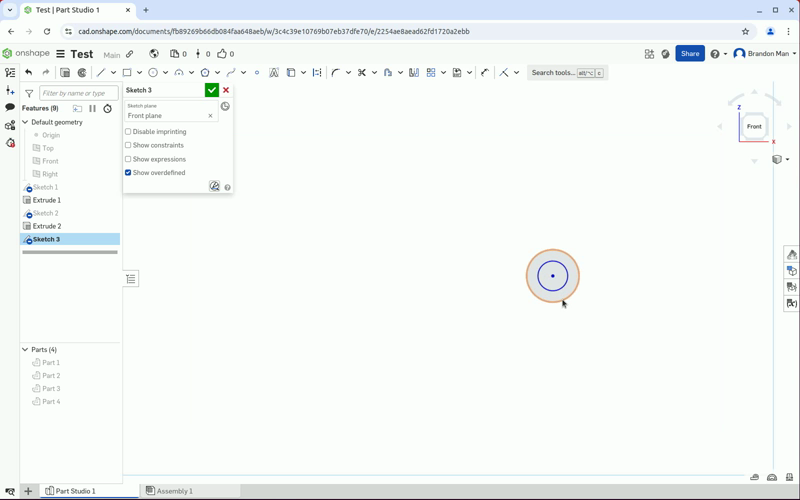
scroll(6)
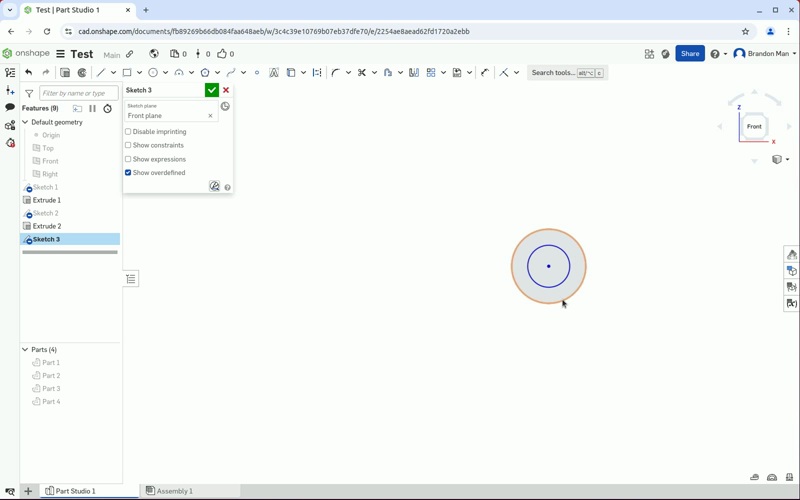
scroll(6)
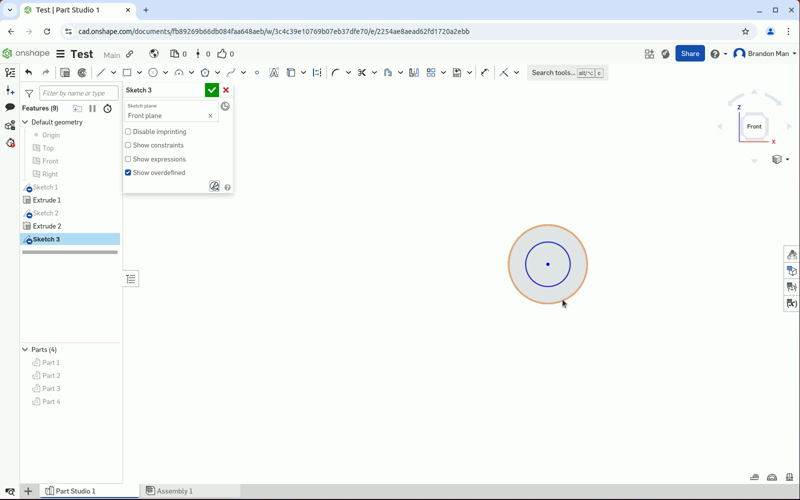
scroll(6)
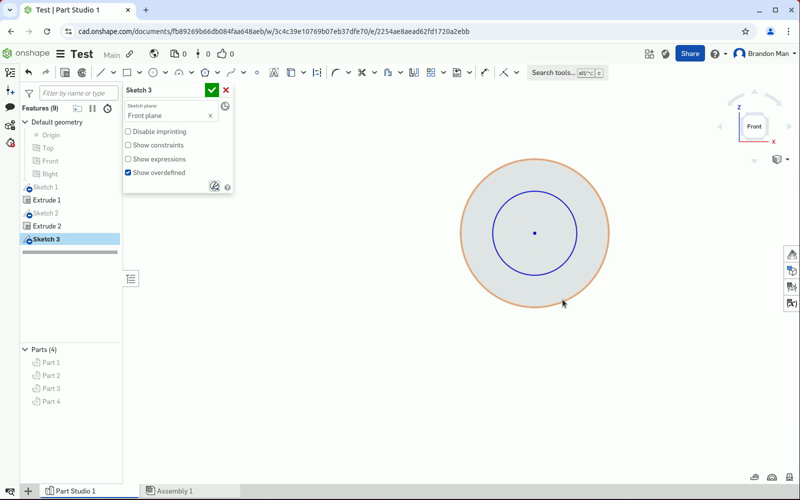
scroll(6)
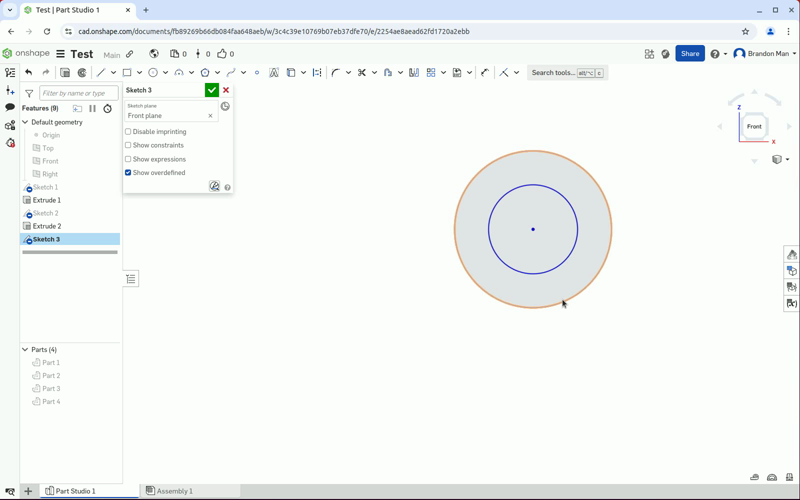
scroll(6)
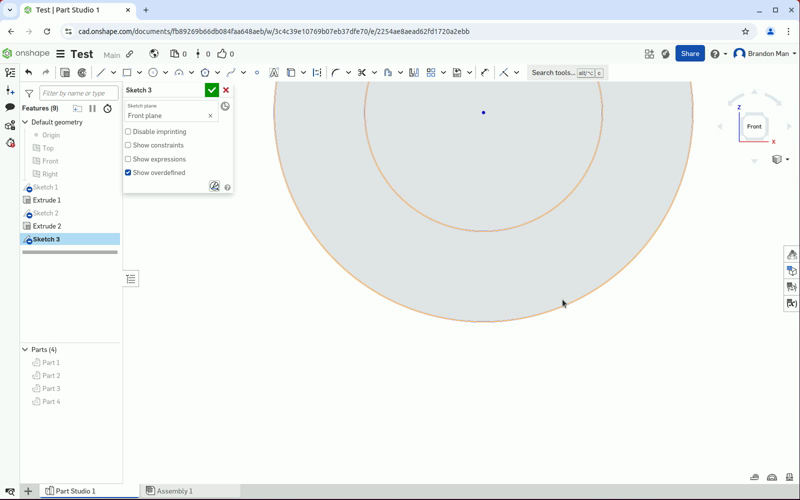
click(562, 299)
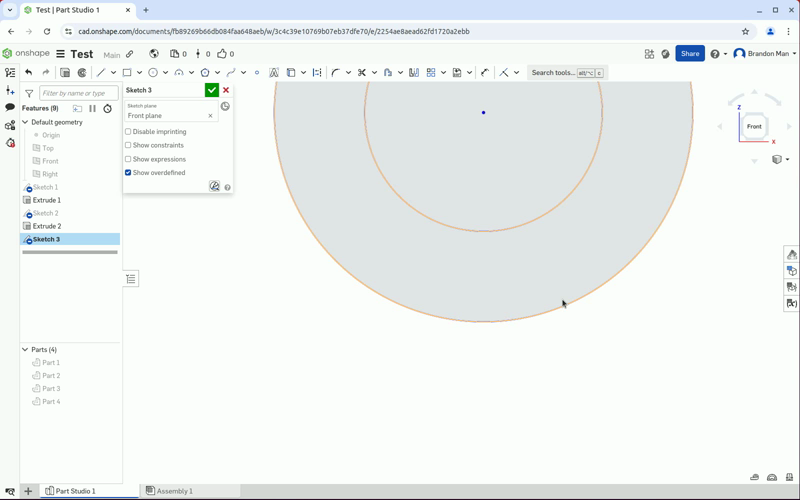
scroll(-6)
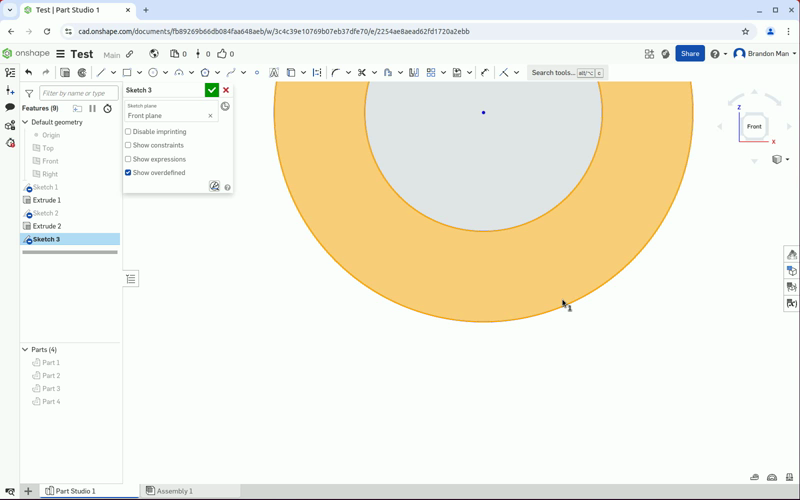
scroll(-6)
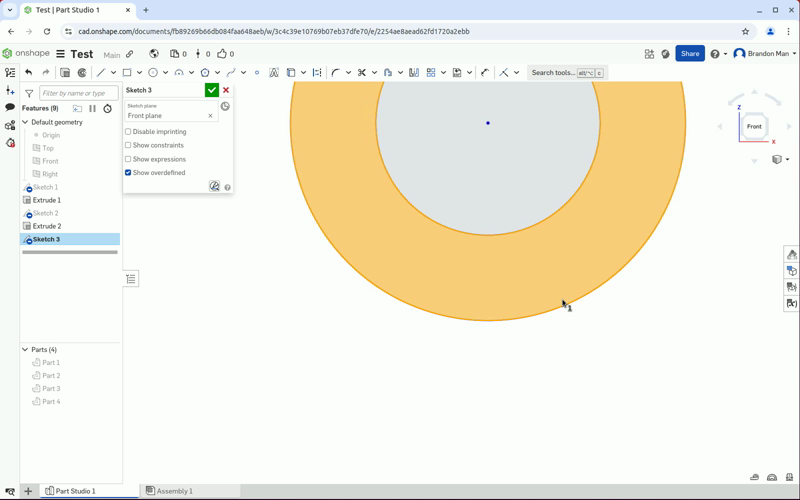
scroll(-6)
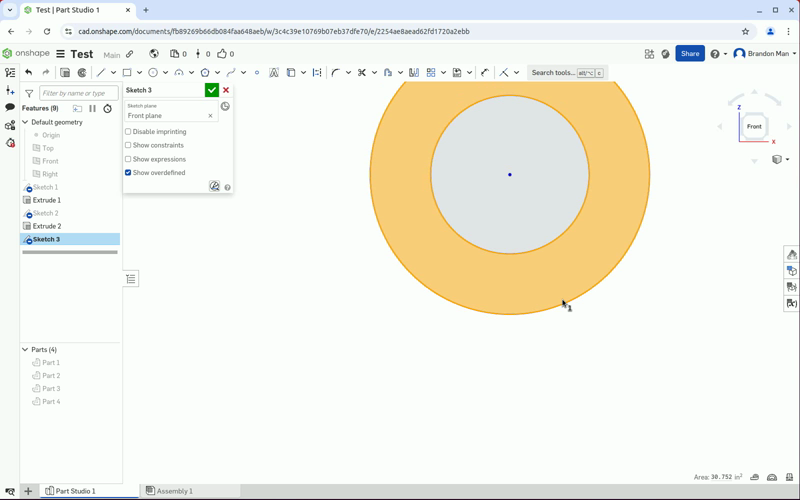
scroll(-6)
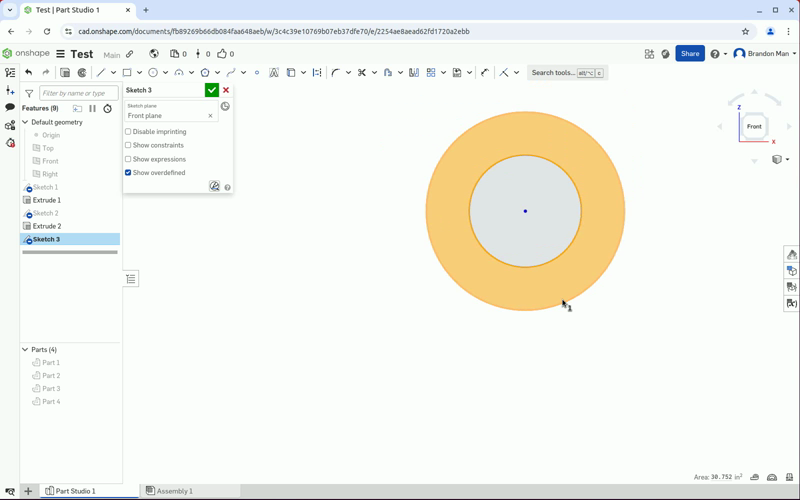
scroll(-6)
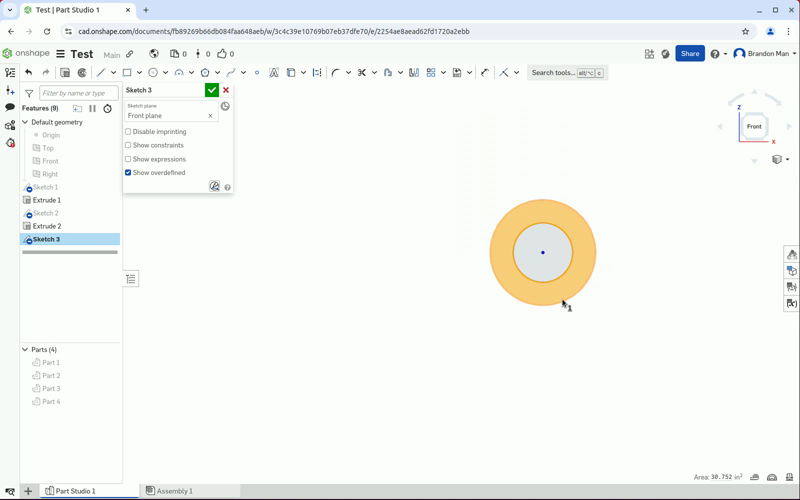
scroll(-6)
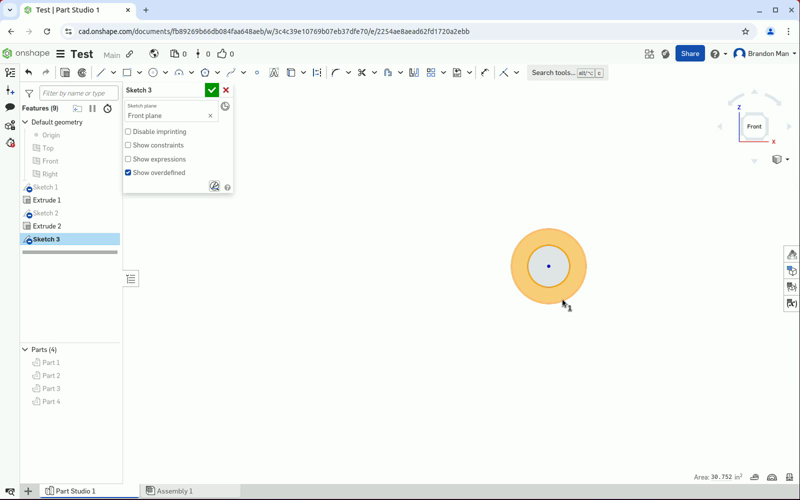
scroll(-6)
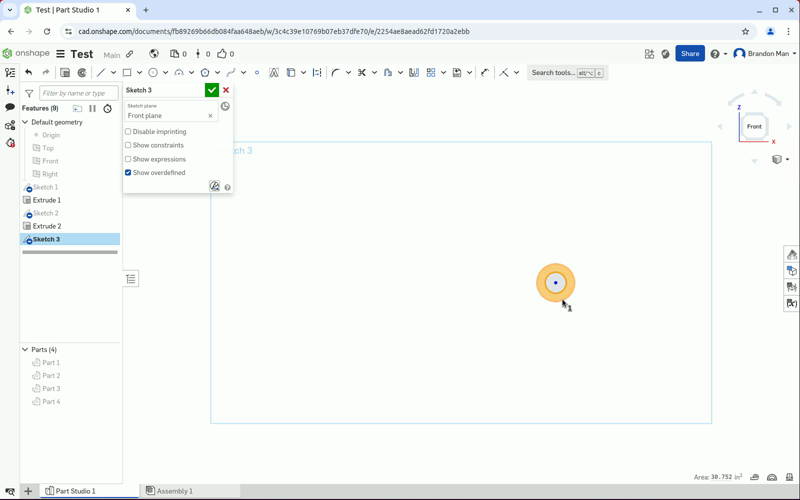
mouse_move(73, 352)
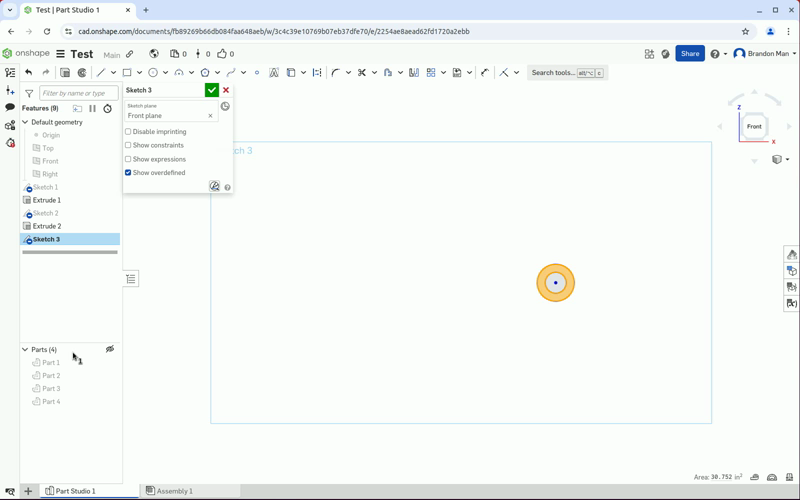
key(shift+y)
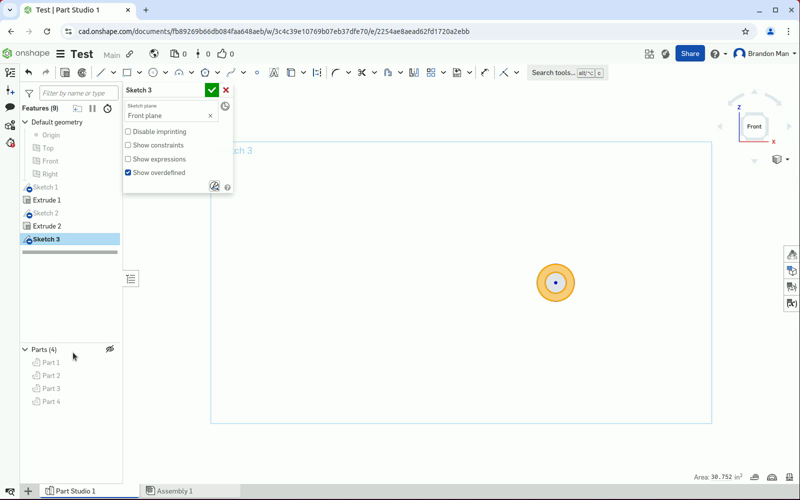
key(shift+e)
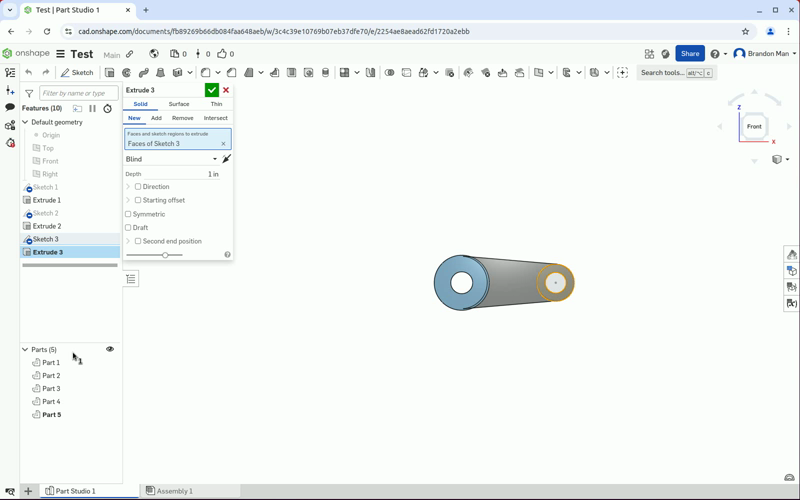
mouse_move(143, 106)
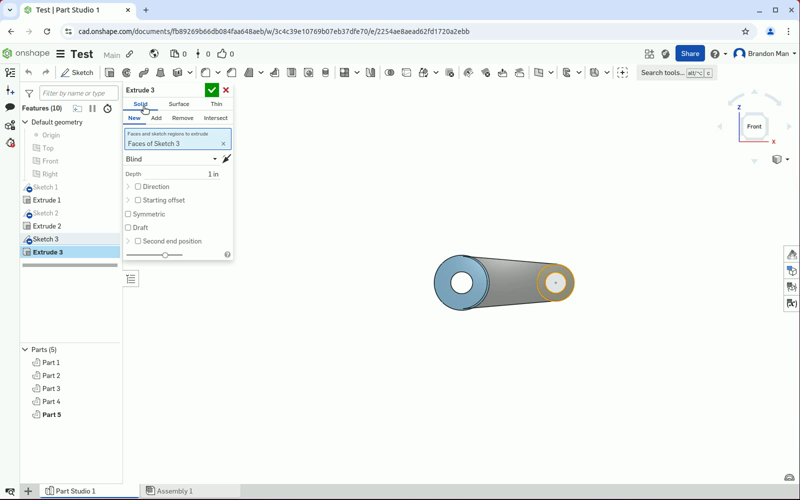
click(143, 106)
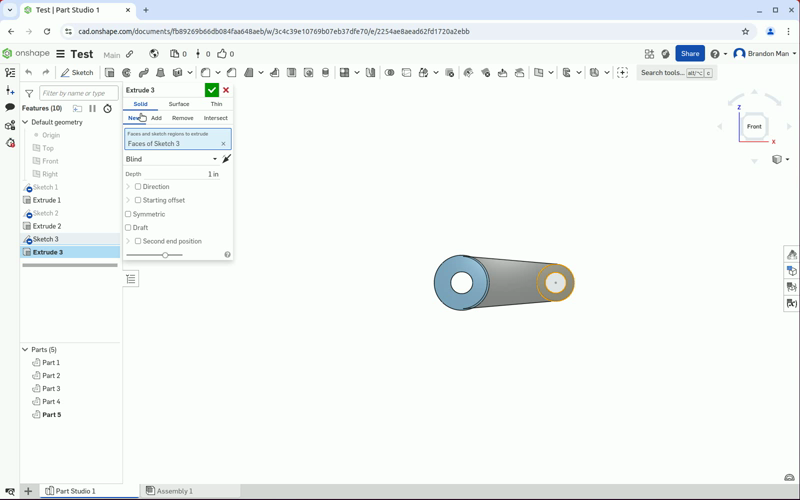
mouse_move(137, 120)
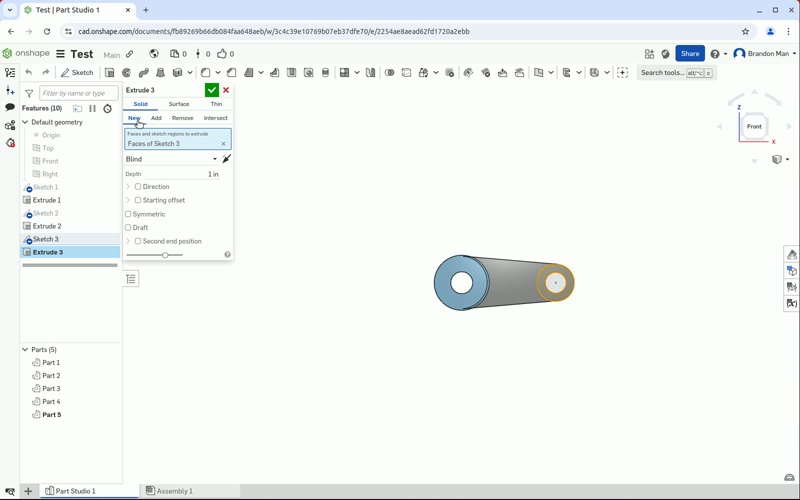
click(137, 120)
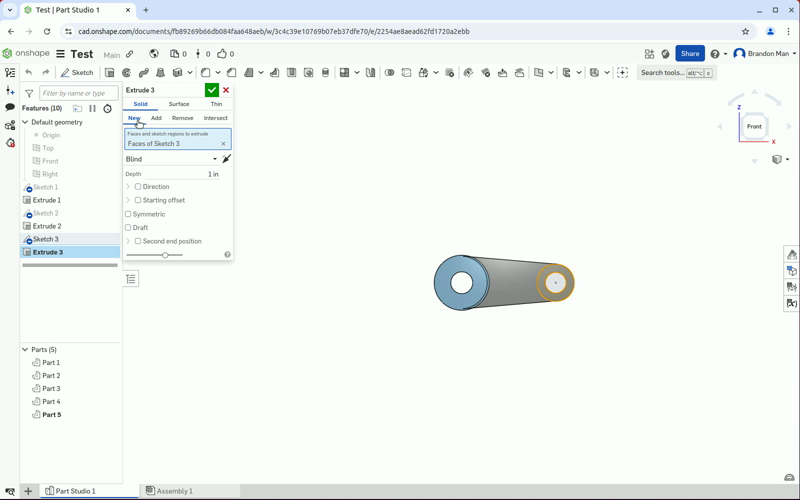
key(tab, 4)
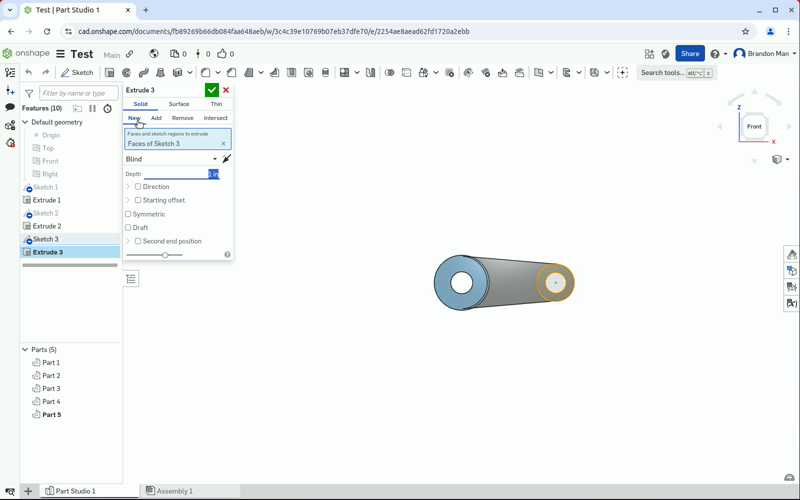
text(5.296)
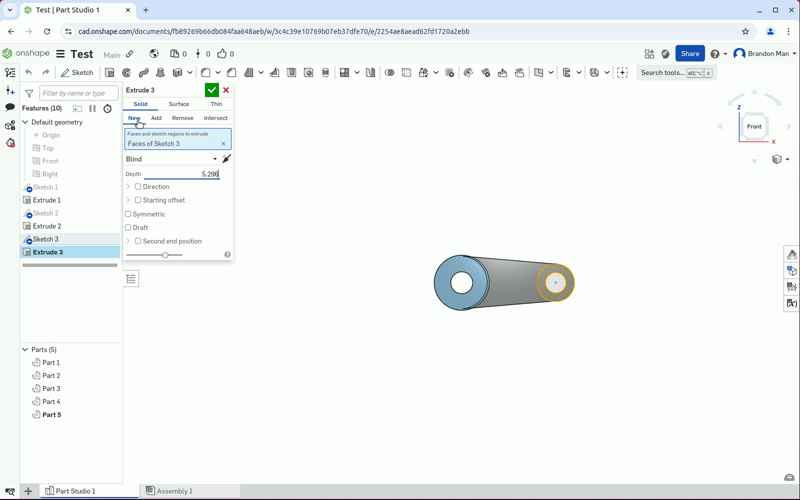
key(enter)
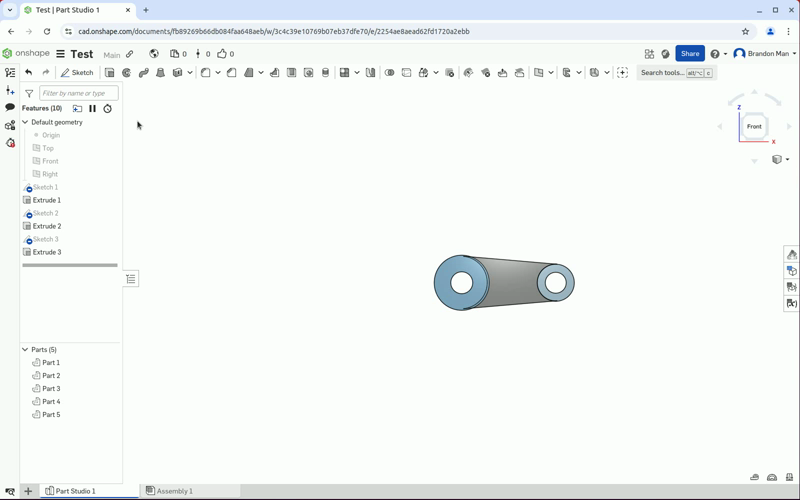
key(shift+h)
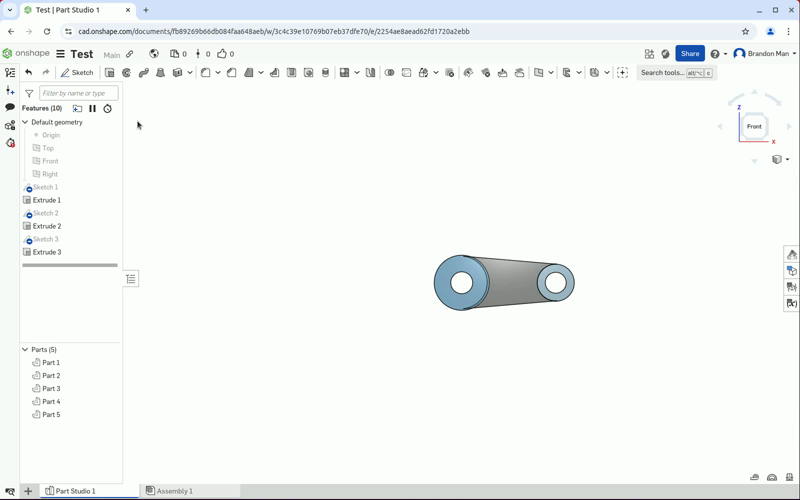
key(shift+h)
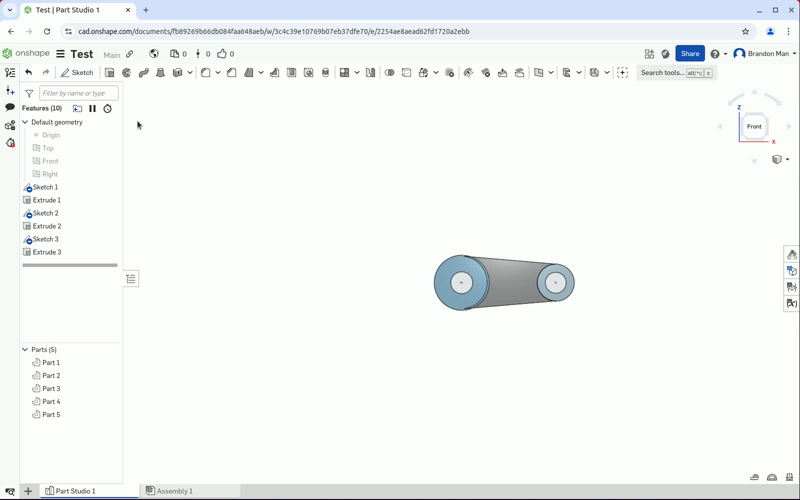
key(shift+7)
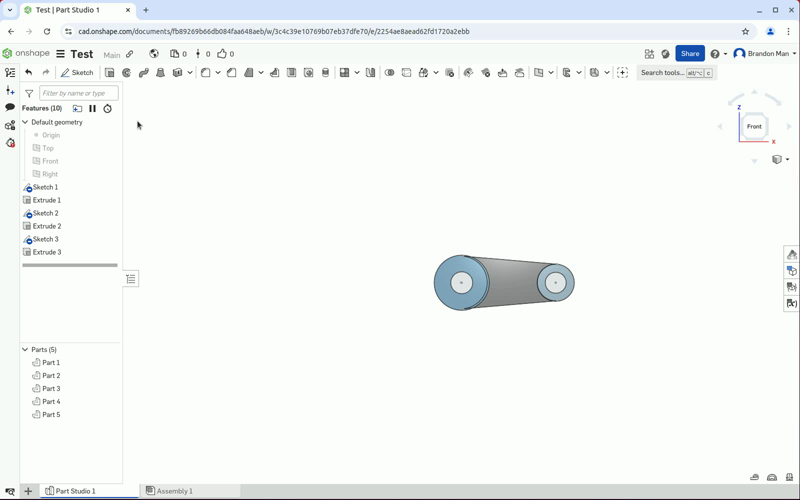
key(left, 2)
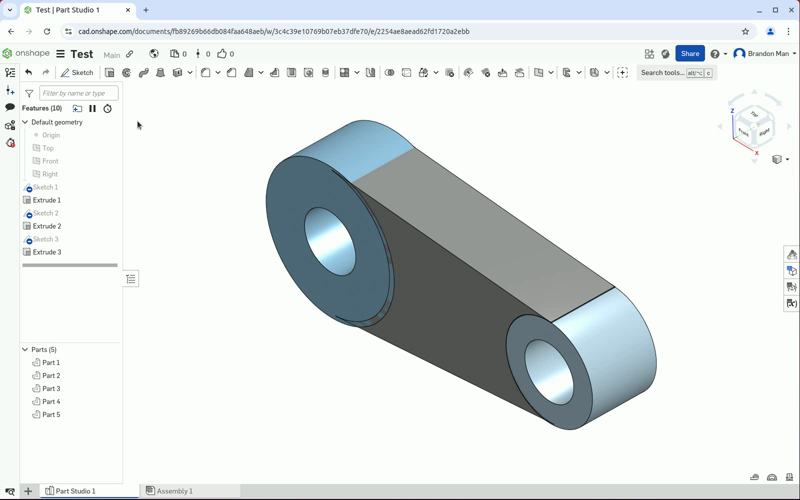
key(down, 2)
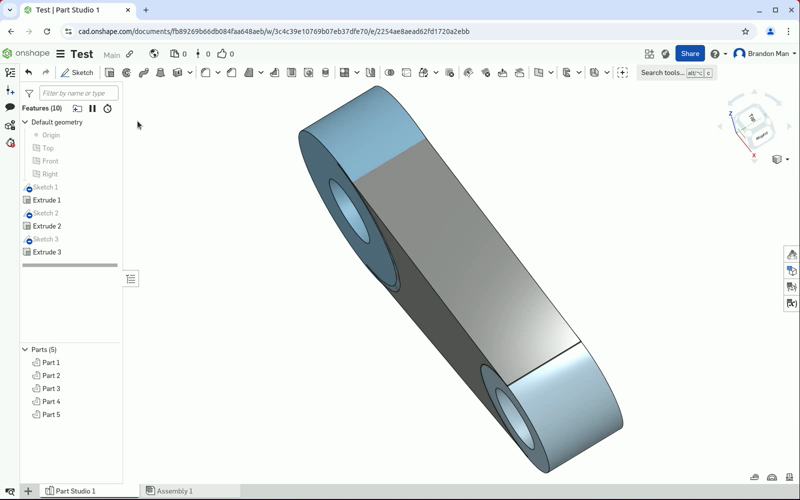
key(up, 2)
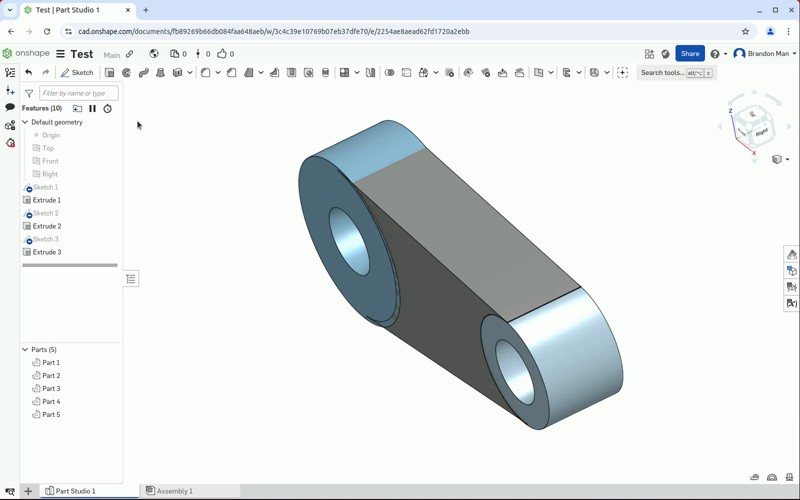
key(right, 2)
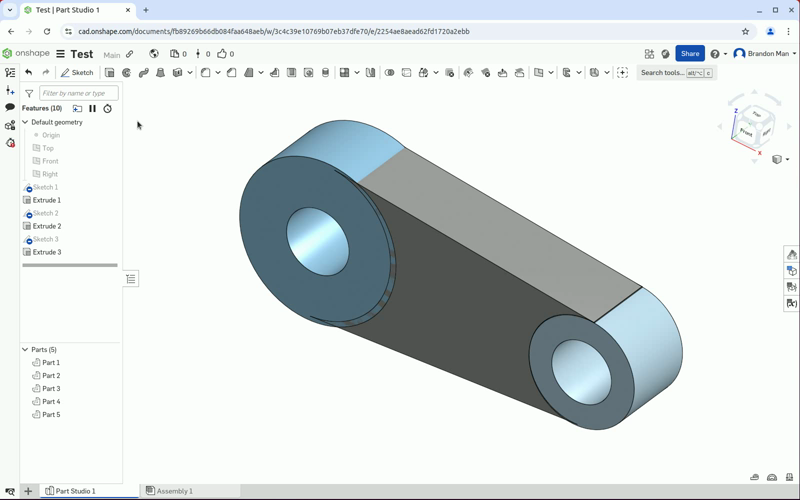
mouse_move(73, 189)
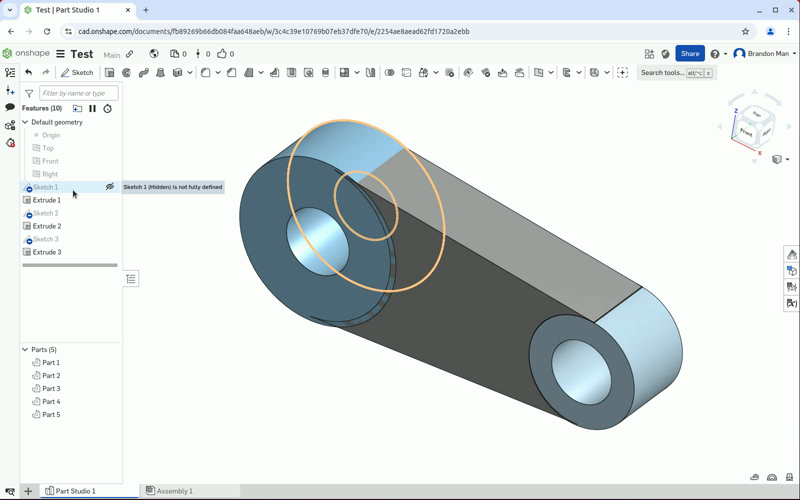
click(73, 189)